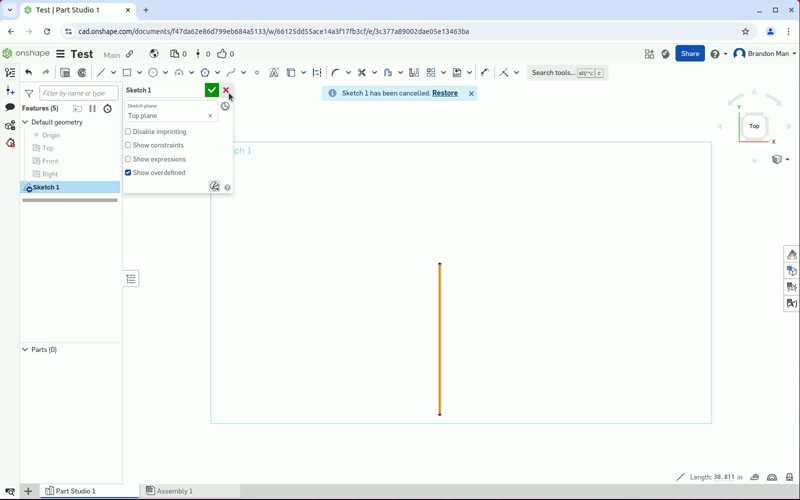
key(shift+h)
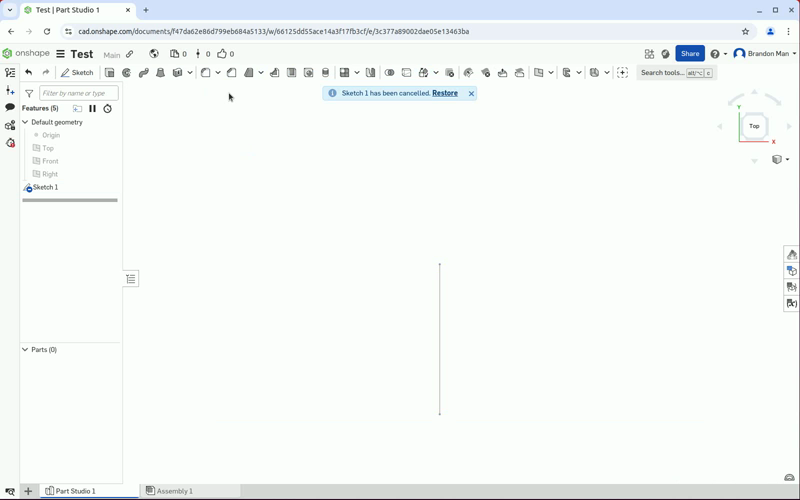
key(shift+s)
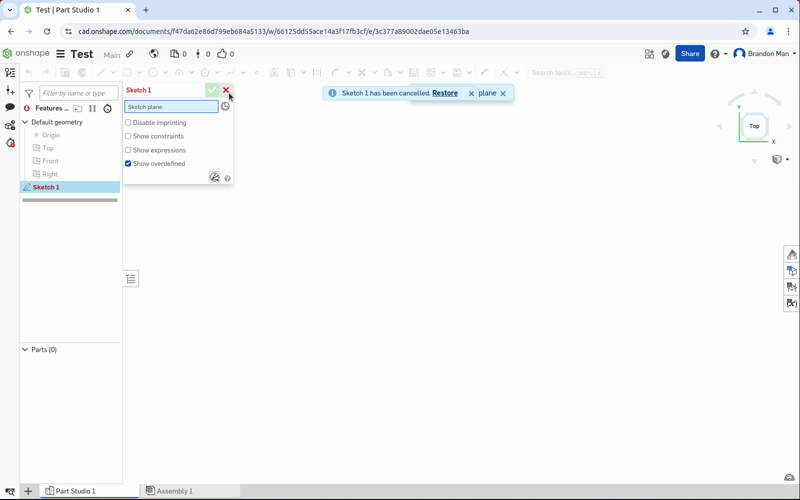
mouse_move(73, 150)
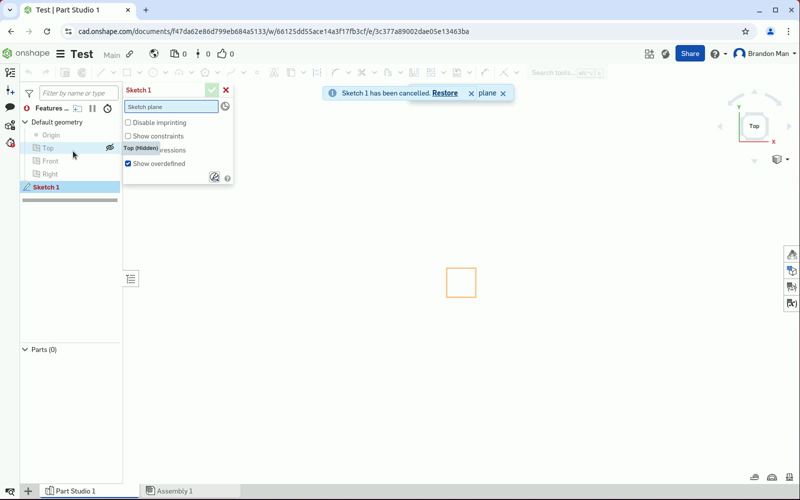
click(73, 150)
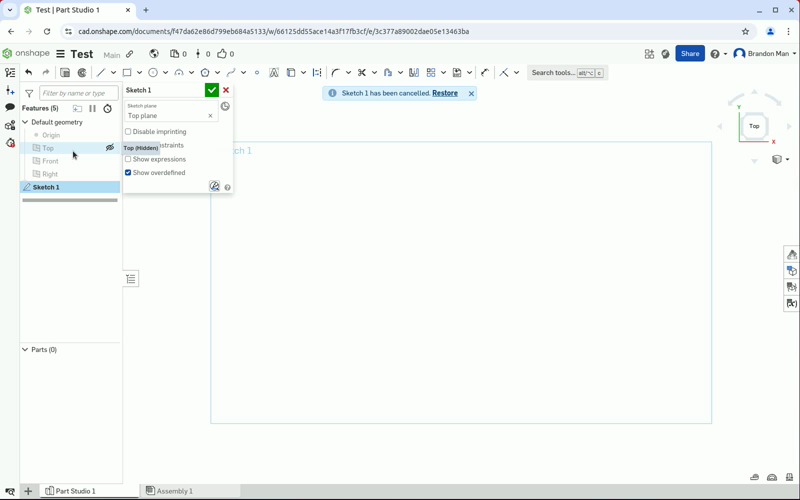
mouse_move(73, 352)
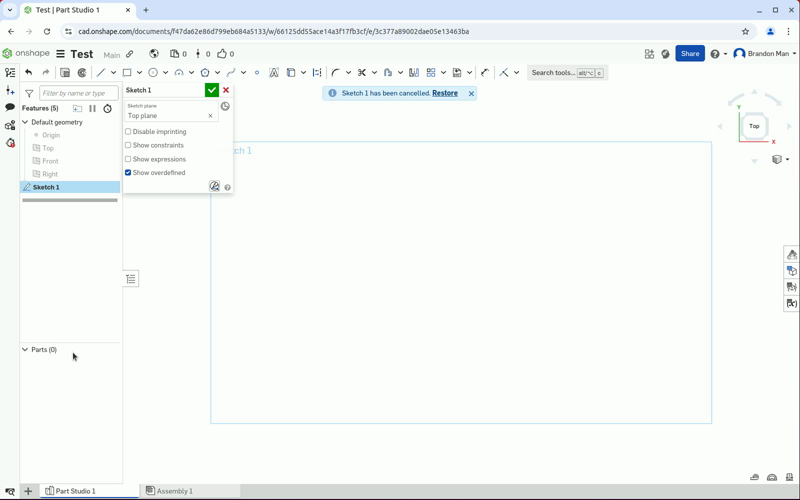
key(y)
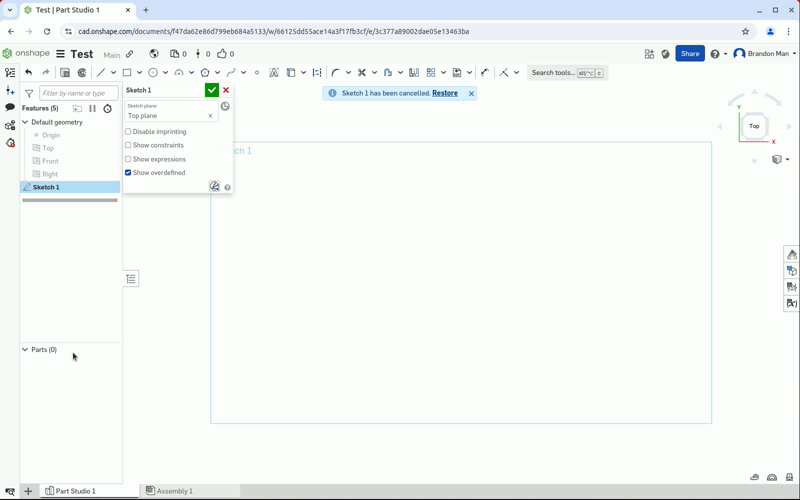
key(l)
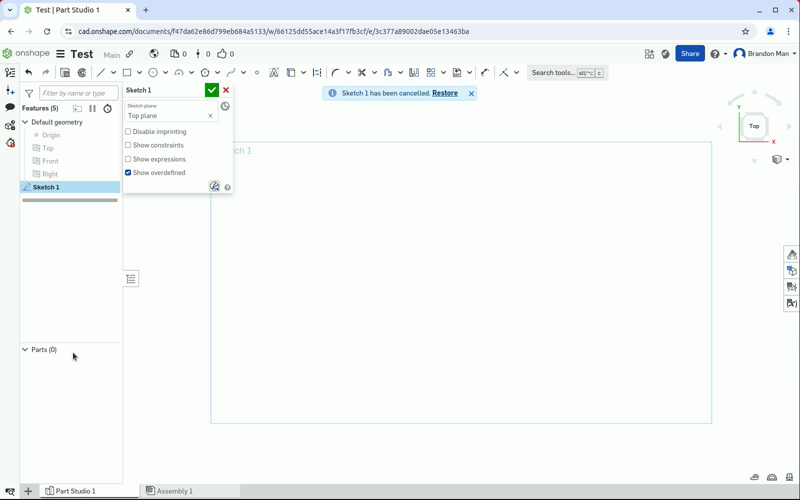
key_down(shift)
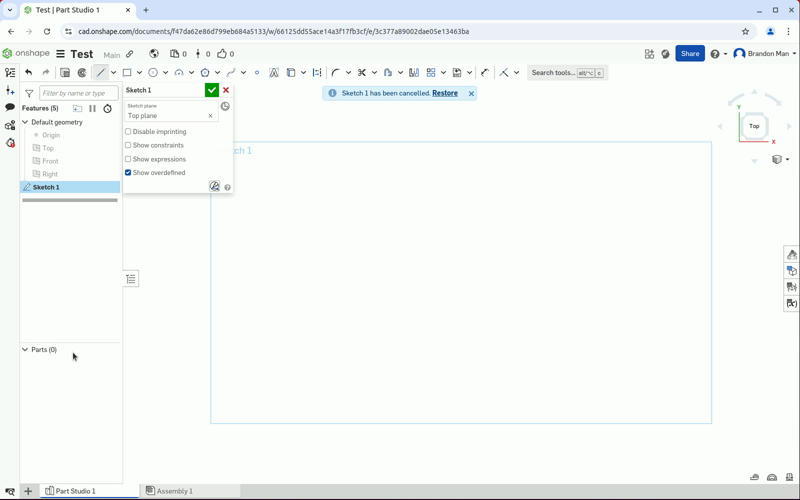
mouse_move(352, 360)
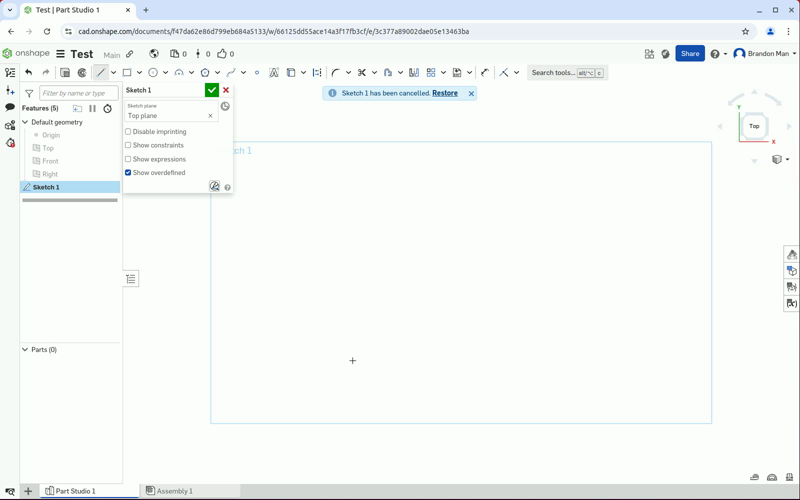
click(352, 360)
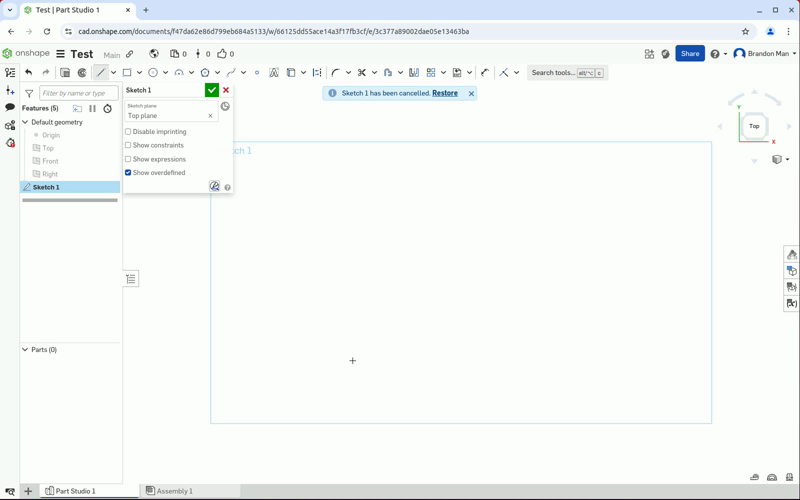
key_up(shift)
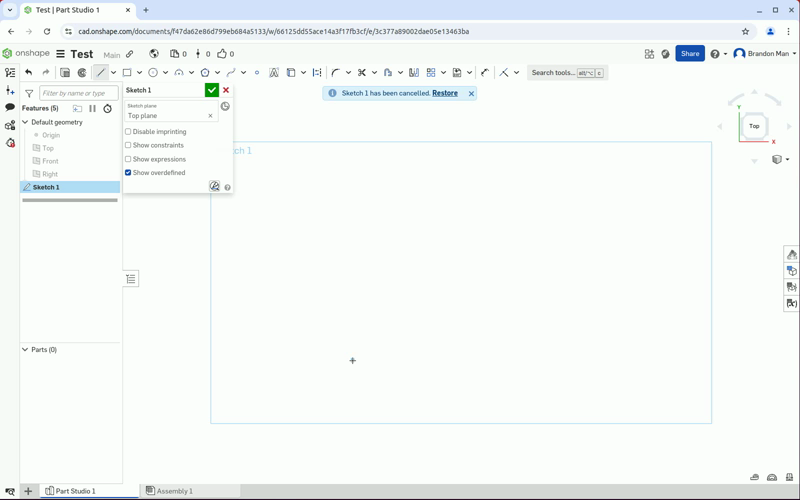
key_down(shift)
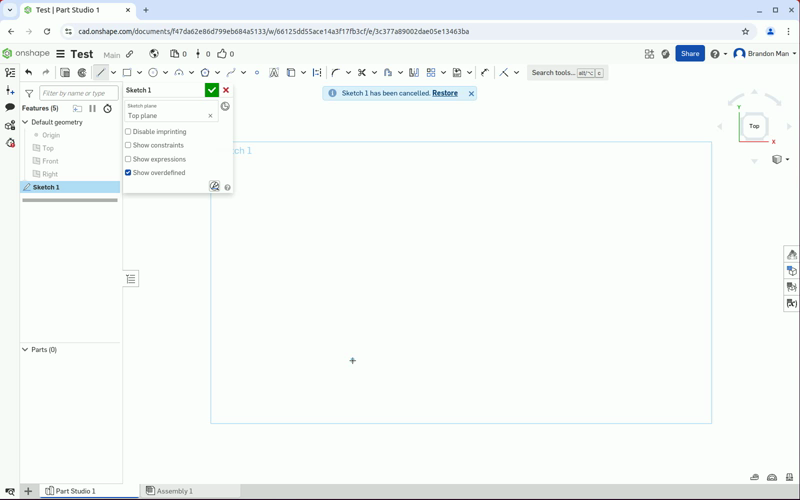
mouse_move(572, 360)
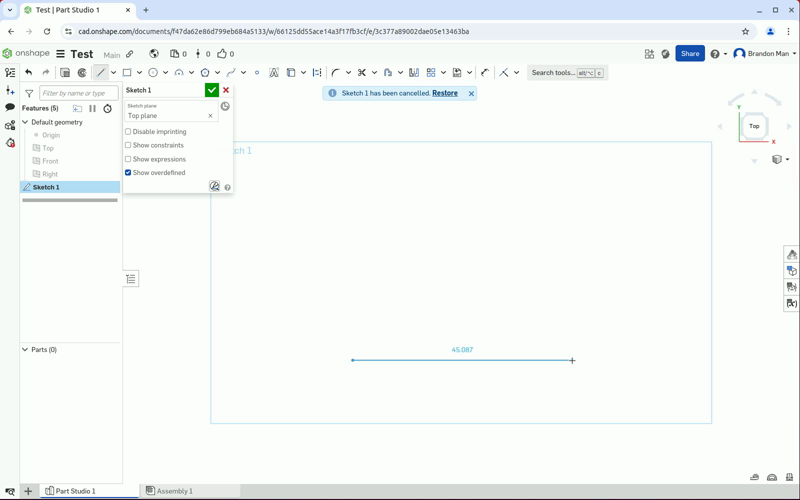
click(572, 360)
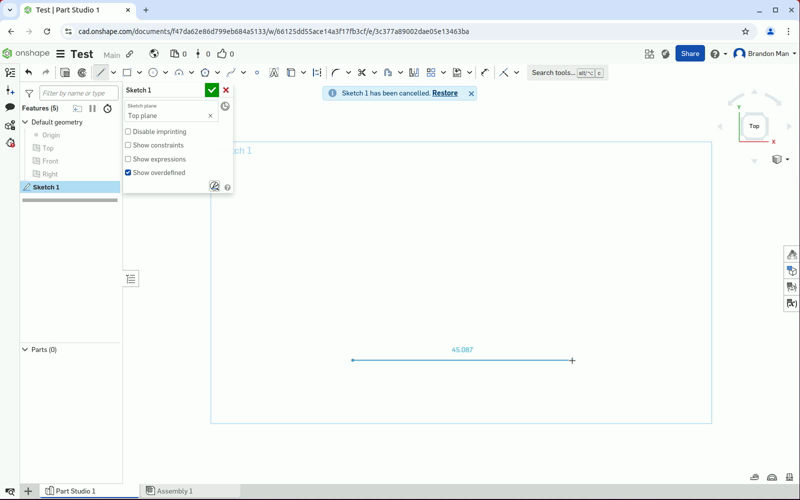
key_up(shift)
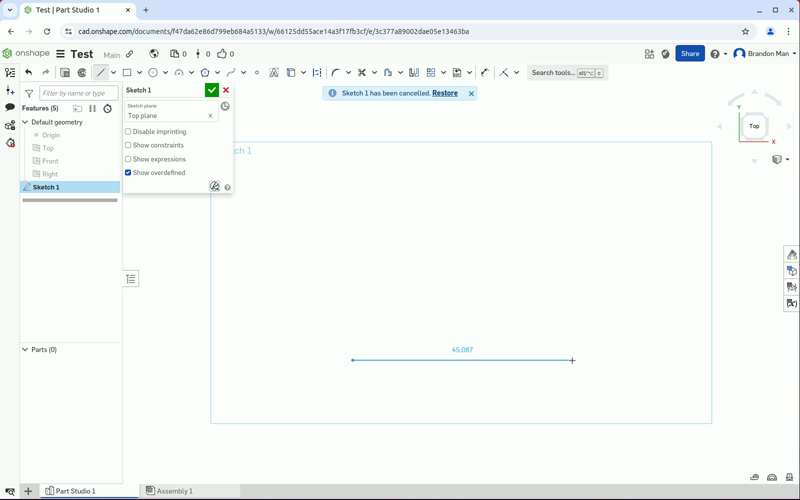
key_down(shift)
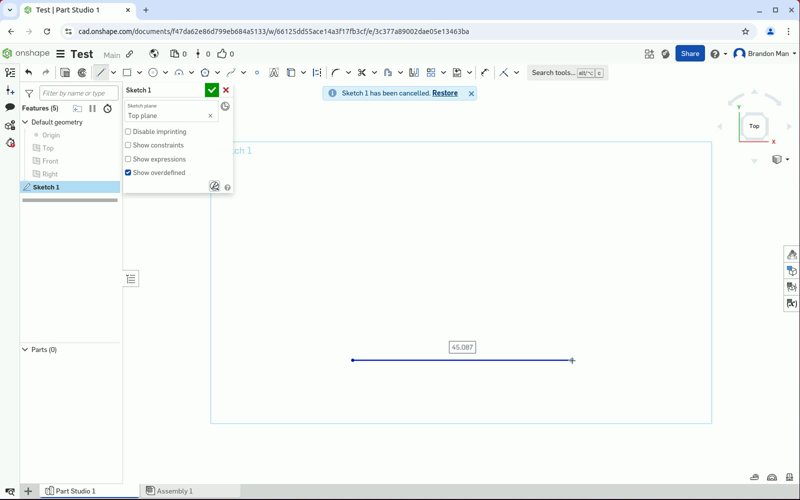
mouse_move(572, 274)
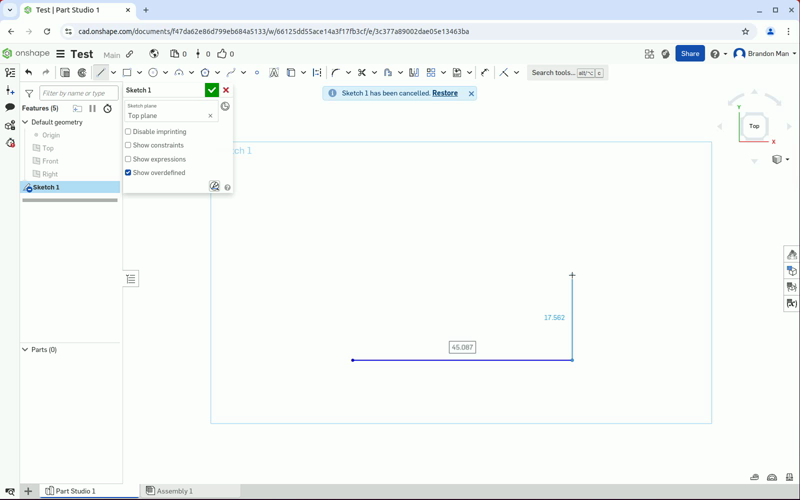
click(572, 274)
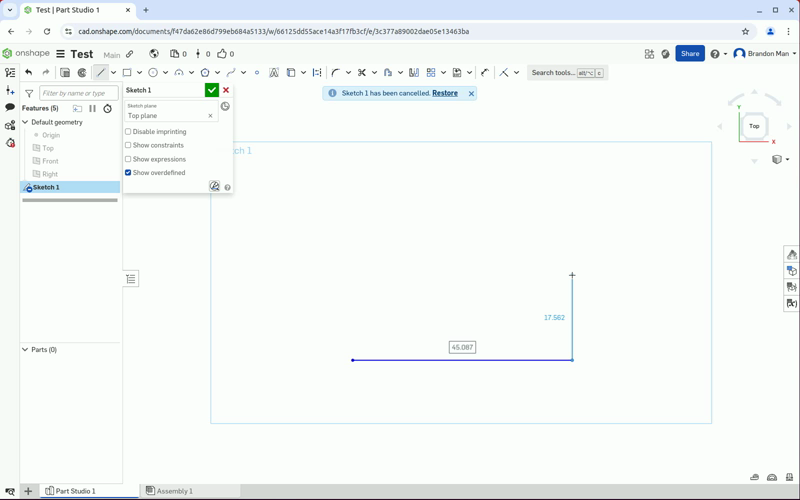
key_up(shift)
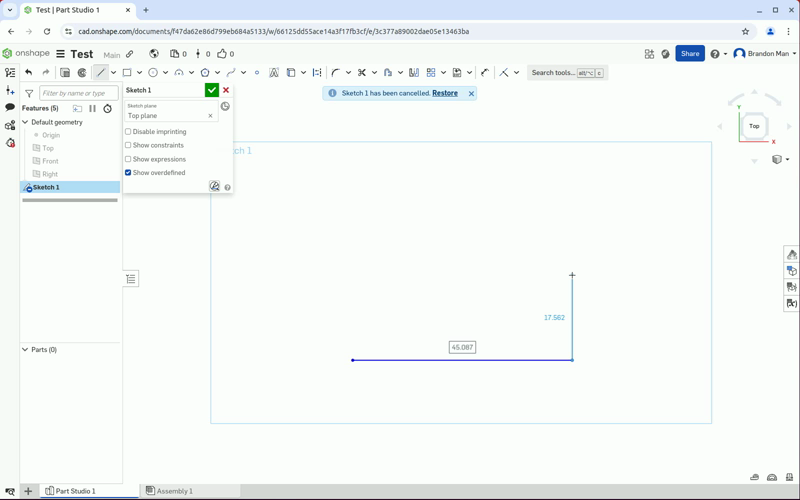
key_down(shift)
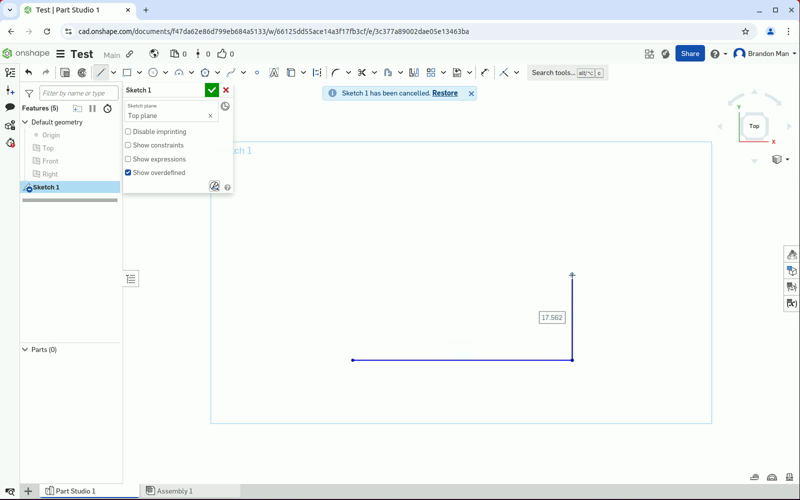
mouse_move(352, 274)
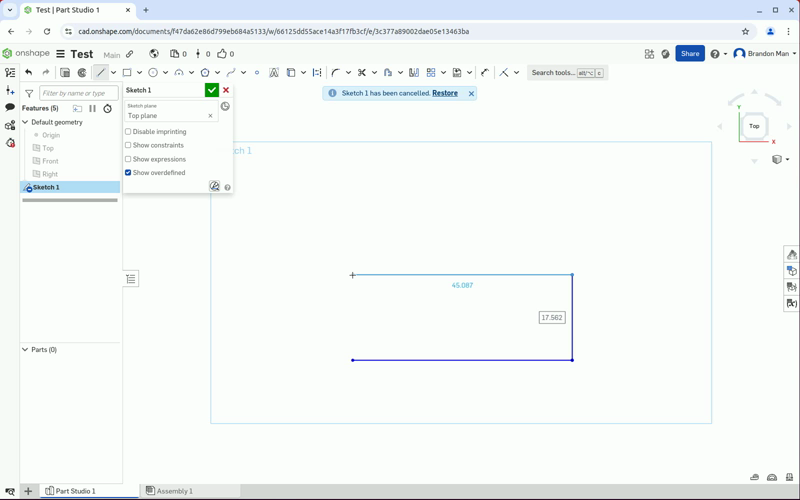
click(352, 274)
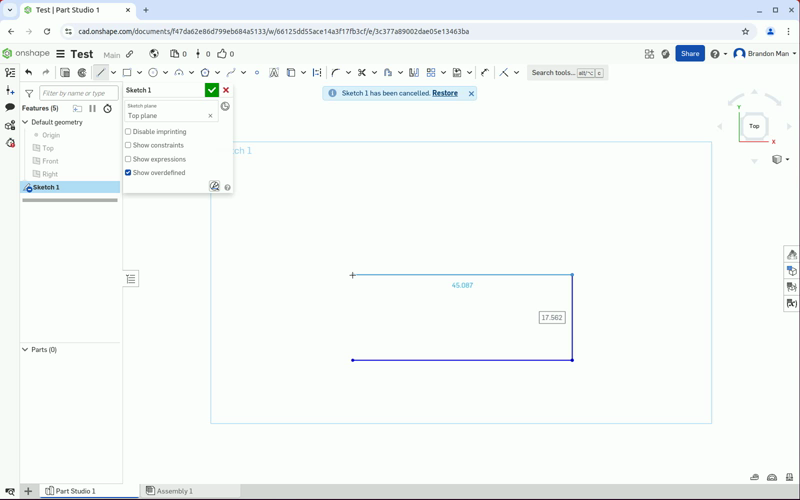
key_up(shift)
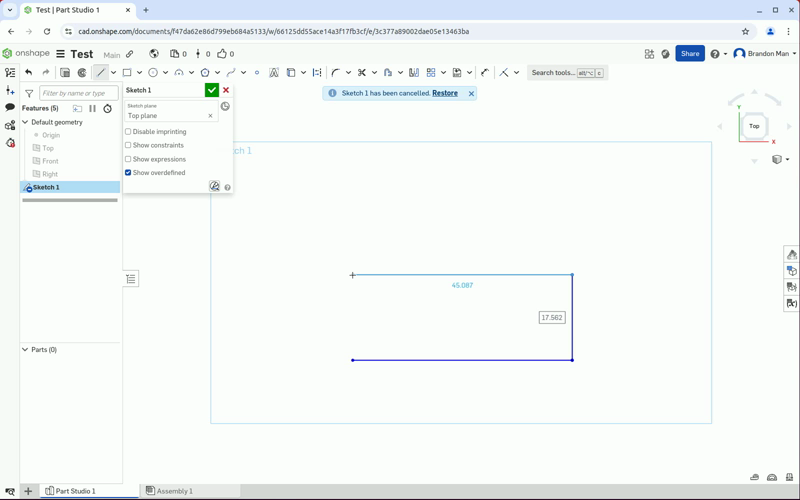
key_down(shift)
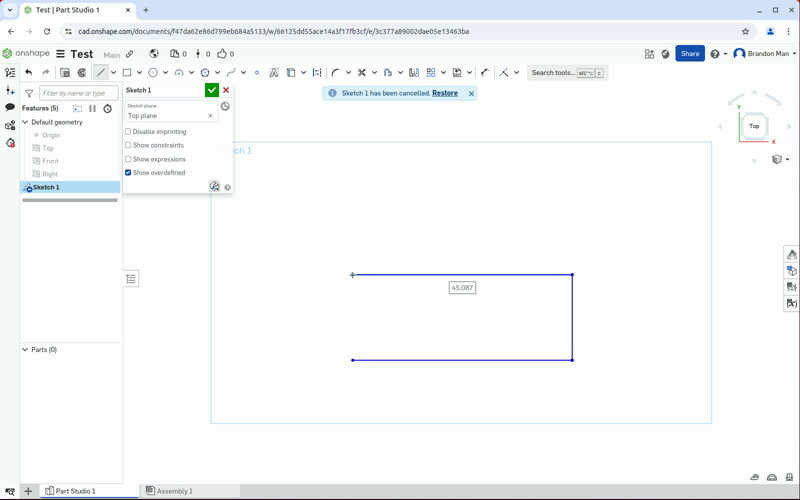
mouse_move(352, 360)
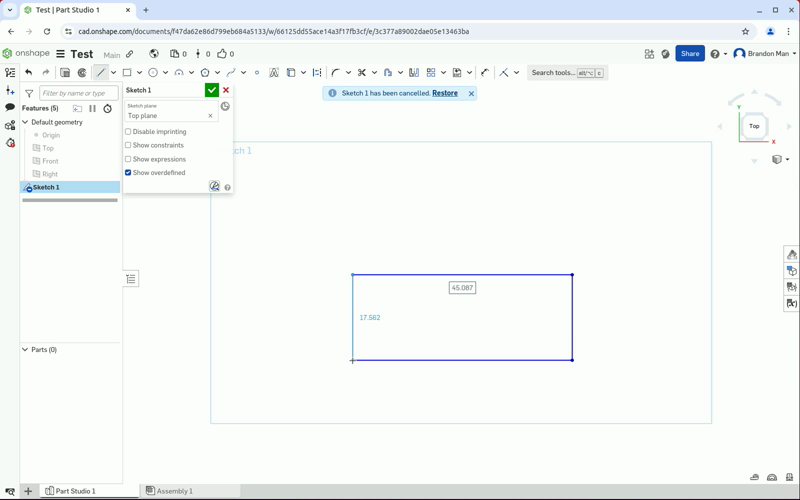
key_up(shift)
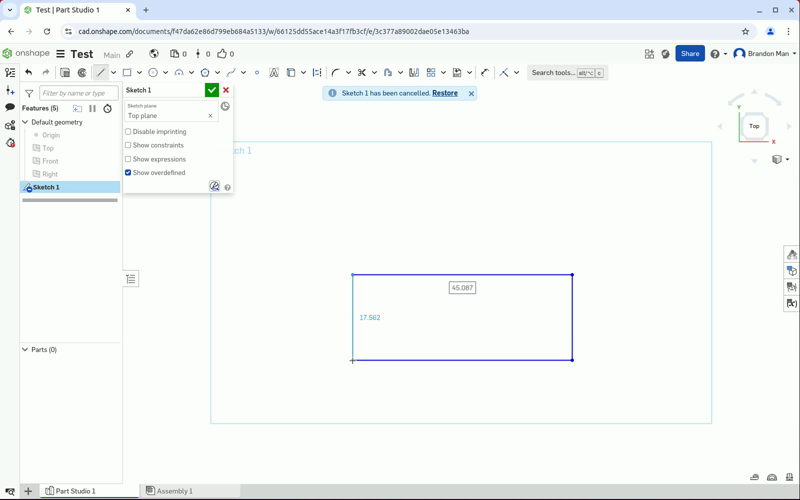
click(352, 360)
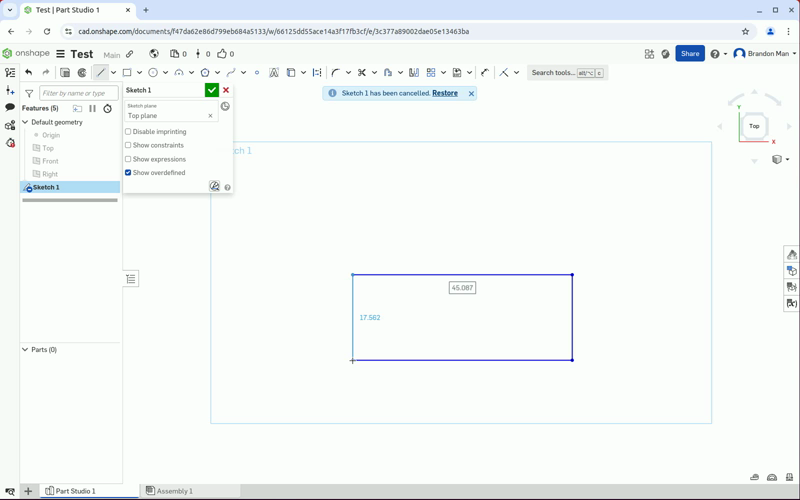
key(esc)
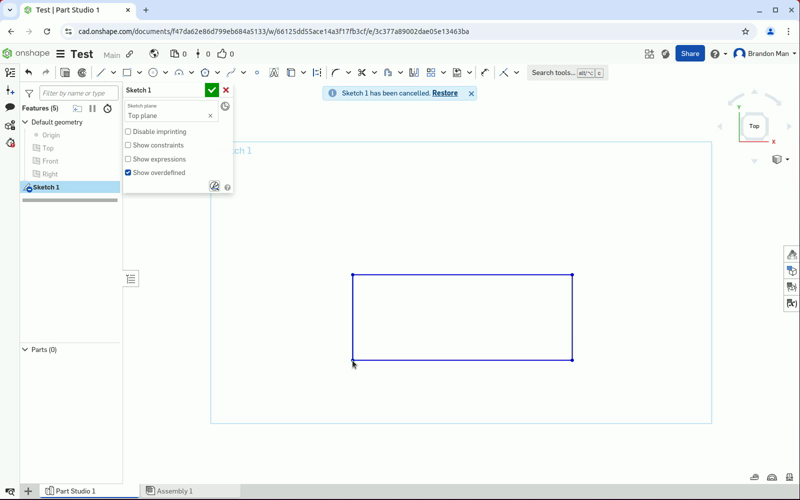
mouse_move(427, 299)
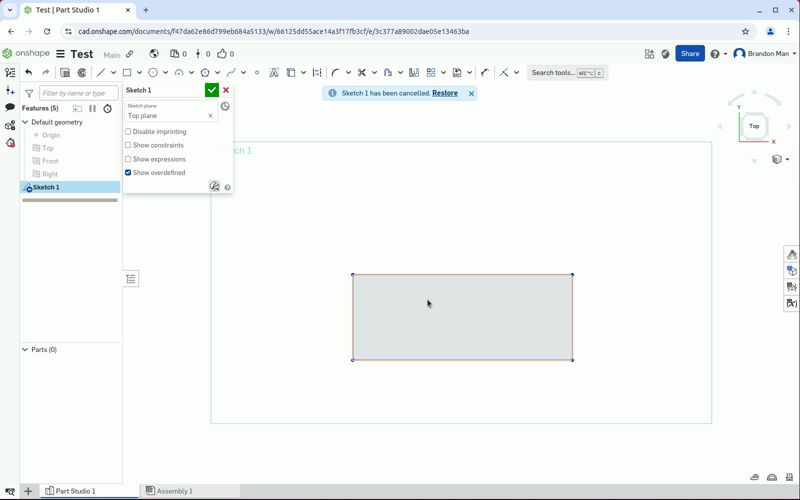
click(427, 299)
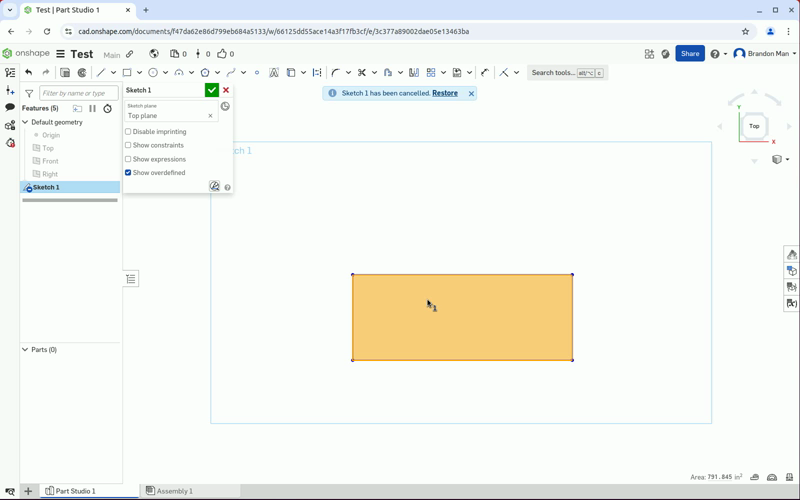
mouse_move(73, 352)
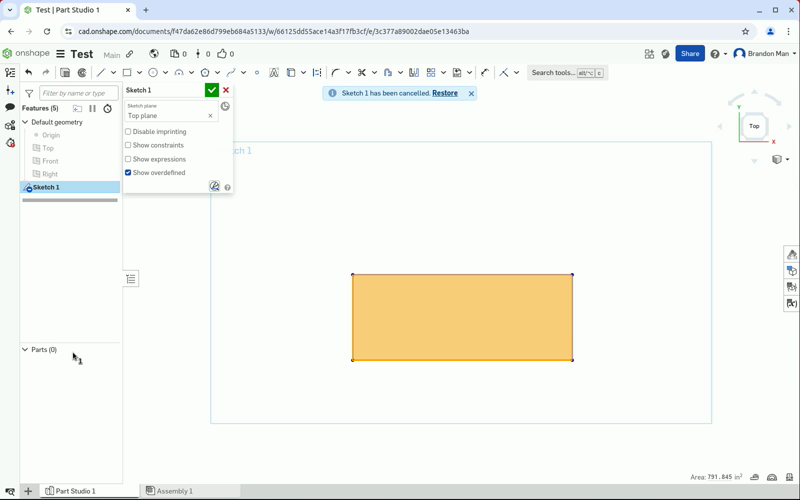
key(shift+y)
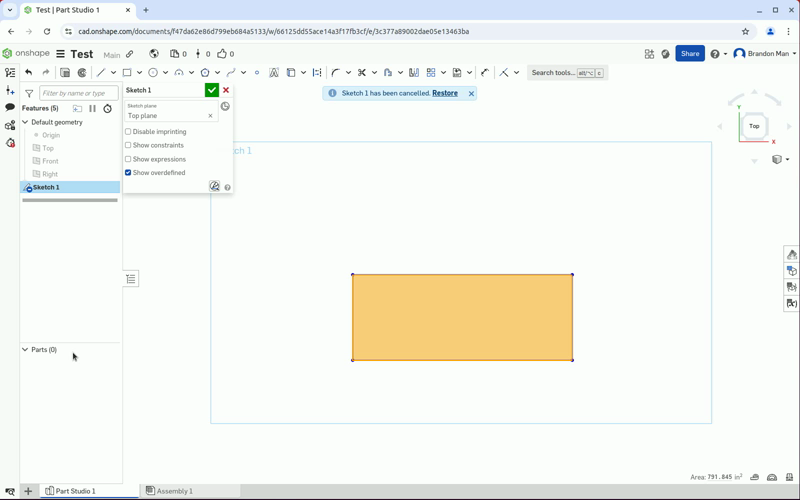
key(shift+e)
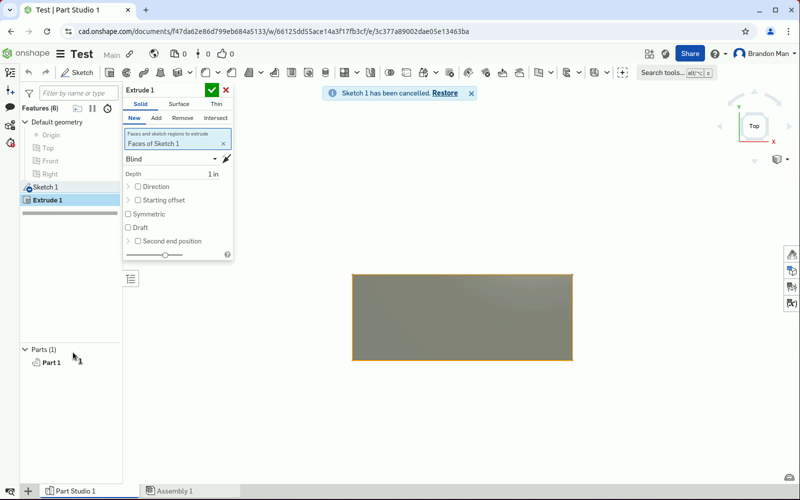
mouse_move(143, 106)
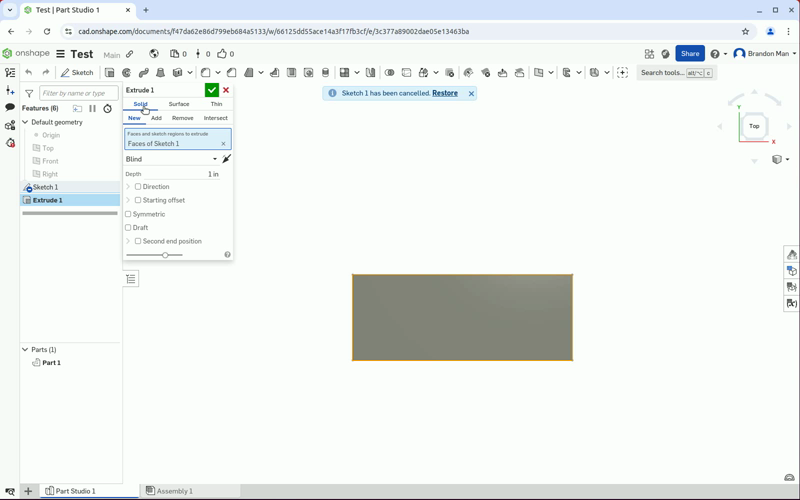
click(143, 106)
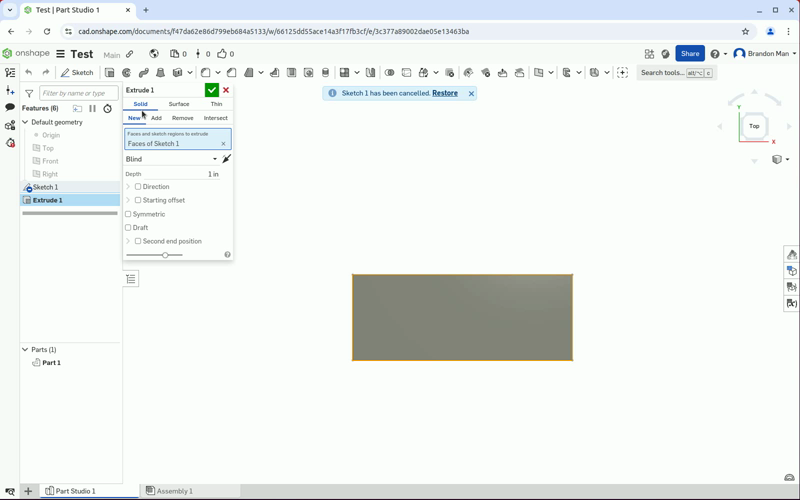
mouse_move(137, 120)
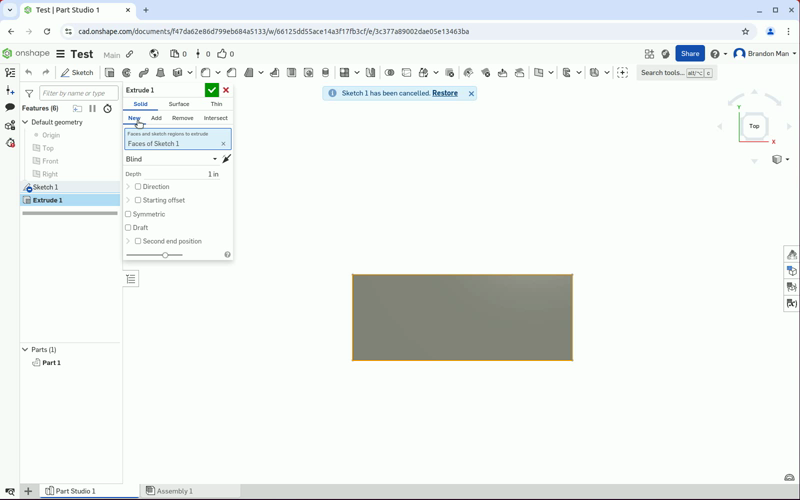
click(137, 120)
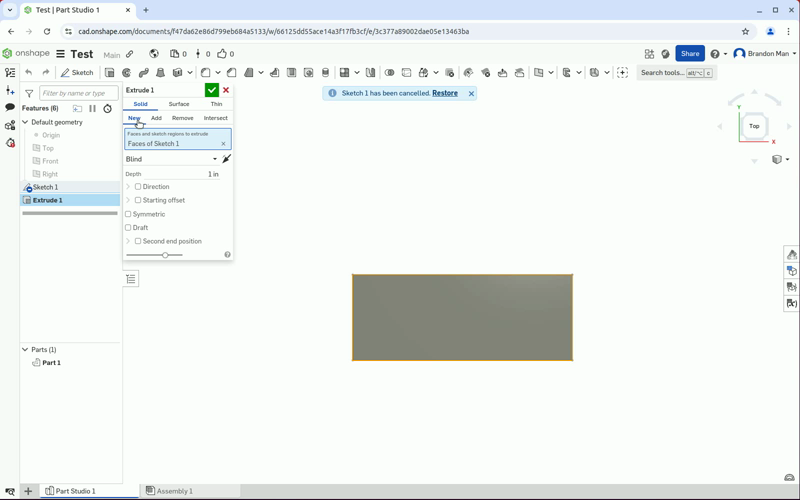
key(tab, 4)
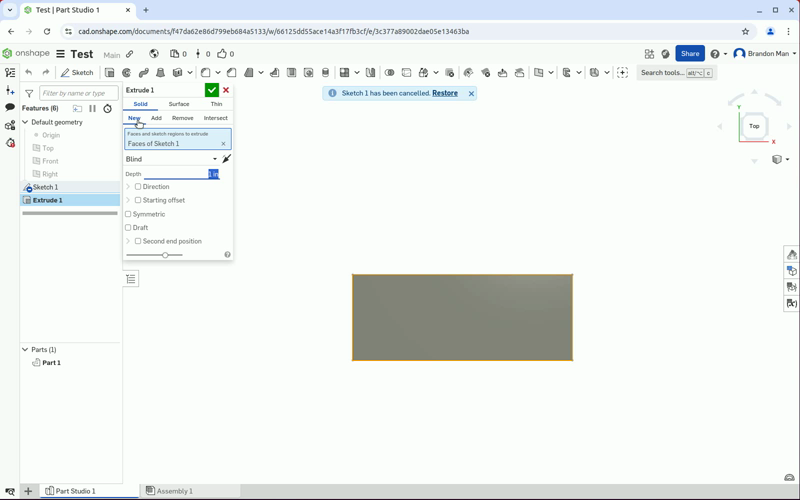
text(17.813)
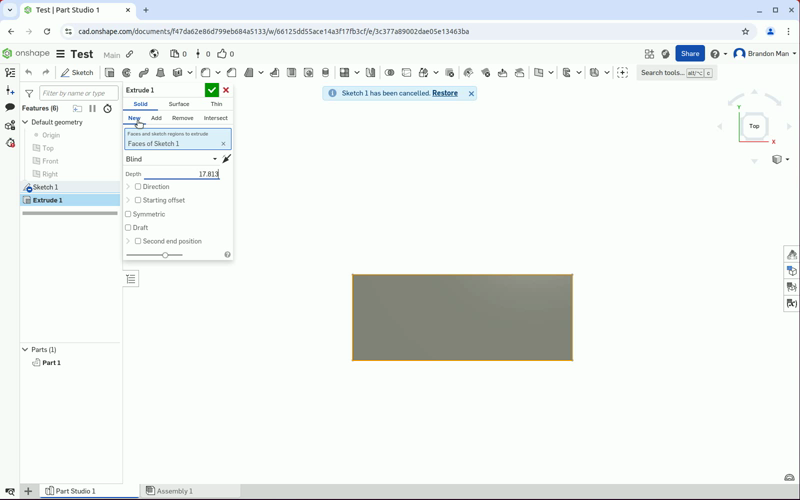
key(enter)
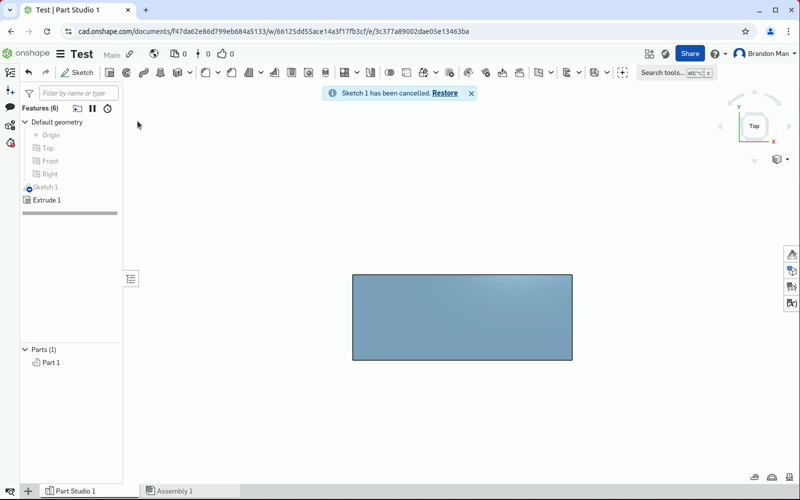
key(shift+h)
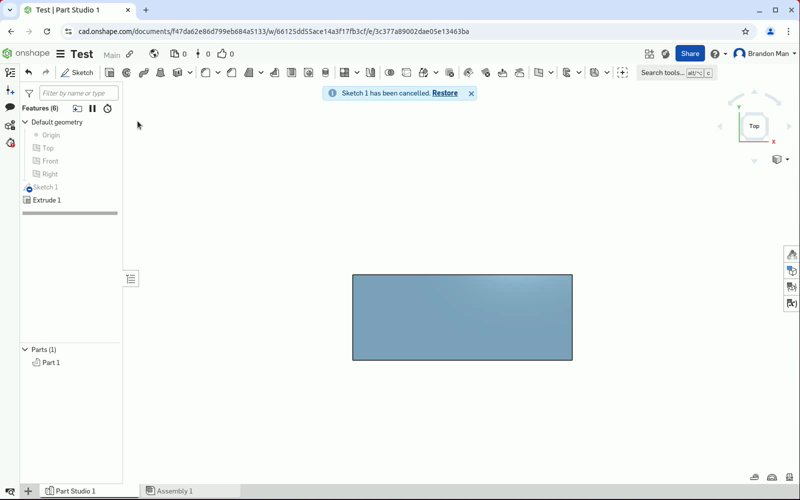
key(shift+h)
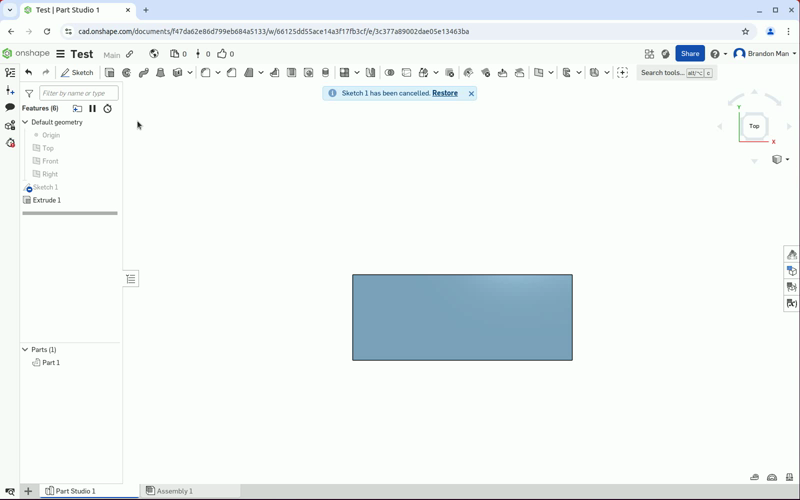
mouse_move(73, 189)
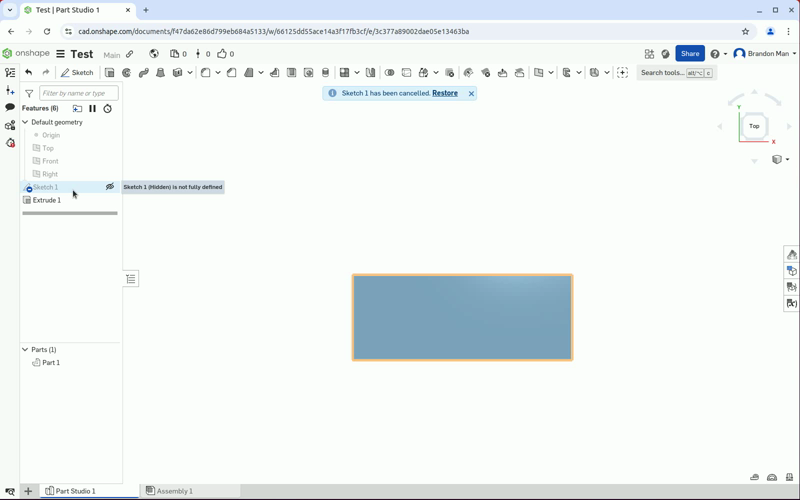
click(73, 189)
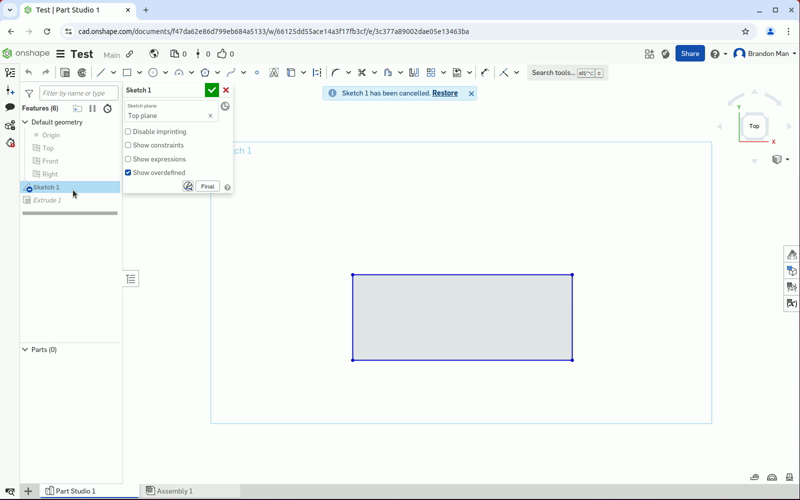
mouse_move(229, 92)
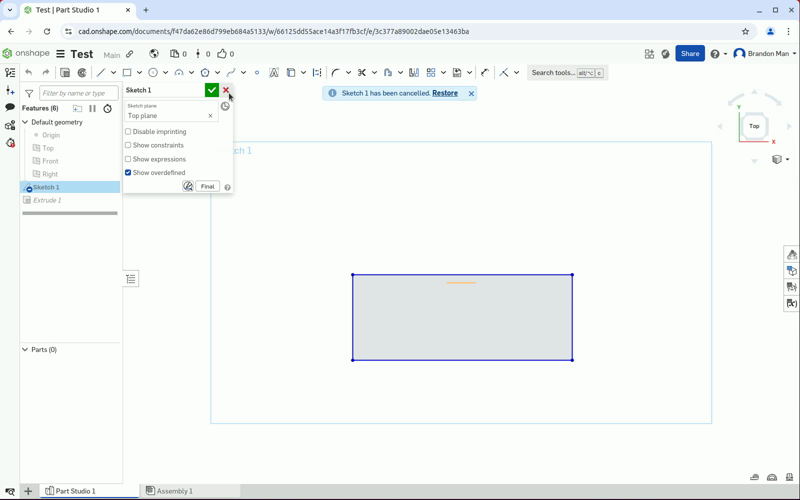
click(229, 92)
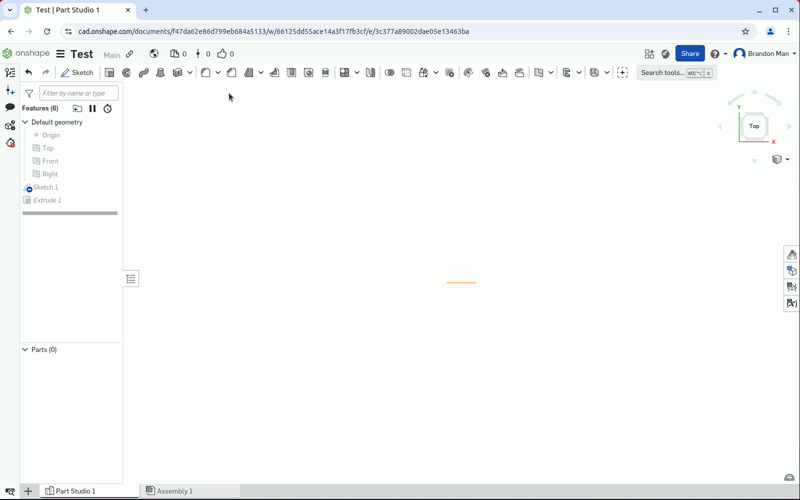
mouse_move(541, 75)
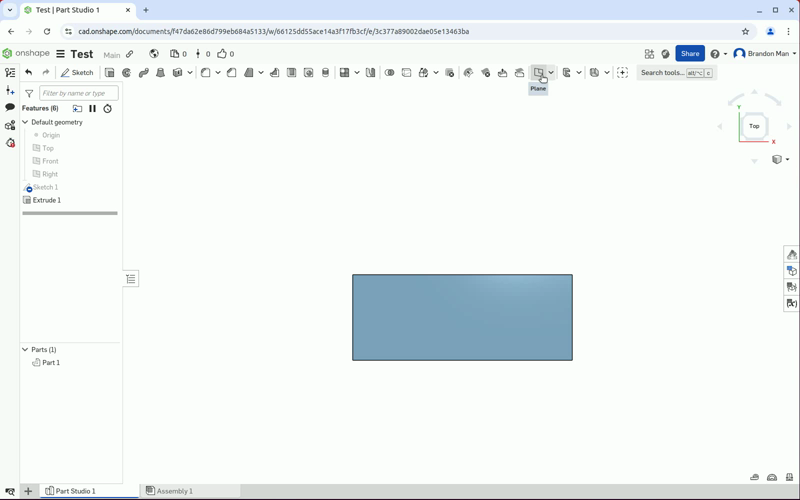
click(541, 75)
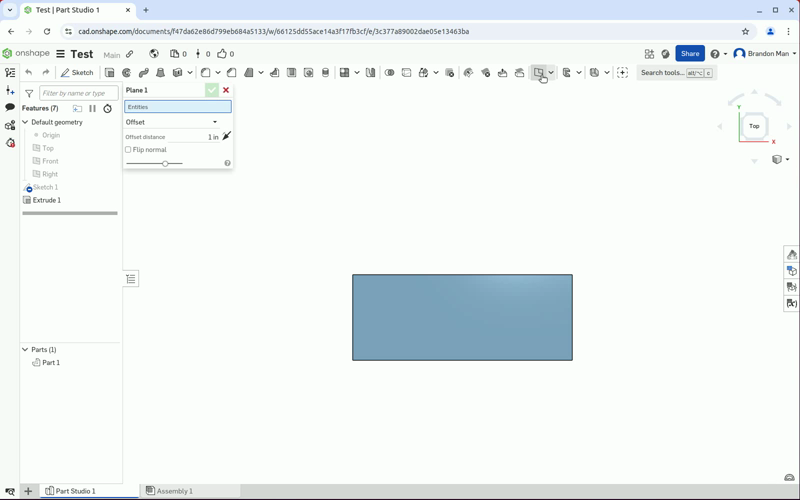
mouse_move(73, 150)
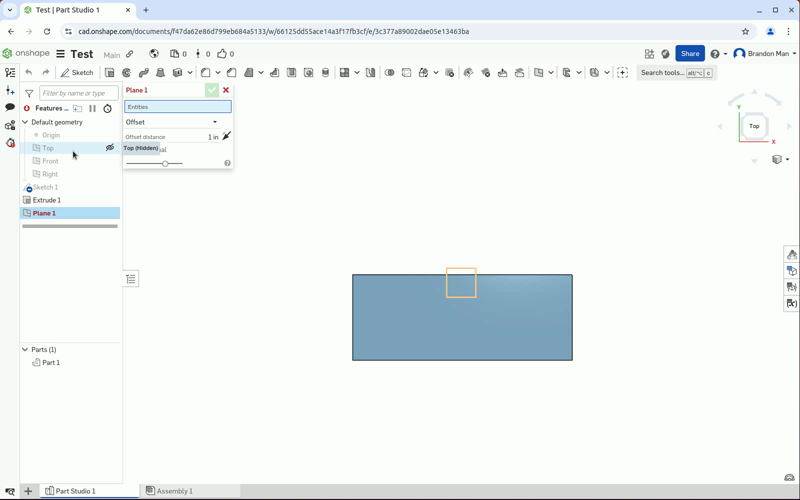
click(73, 150)
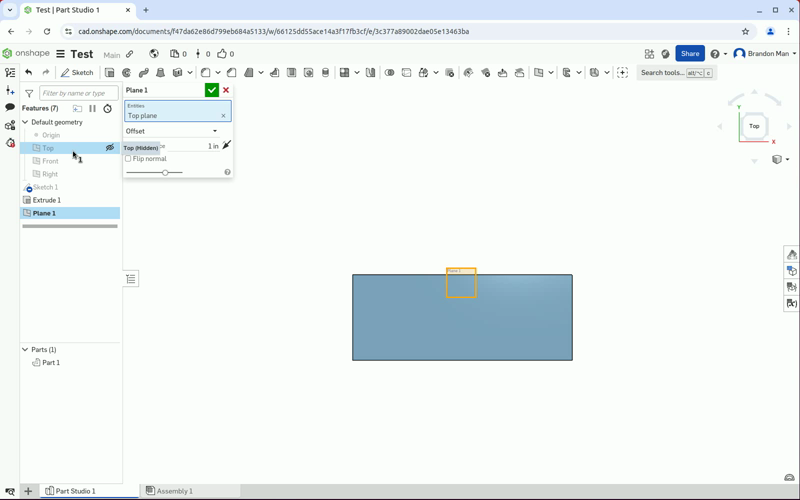
key(tab, 2)
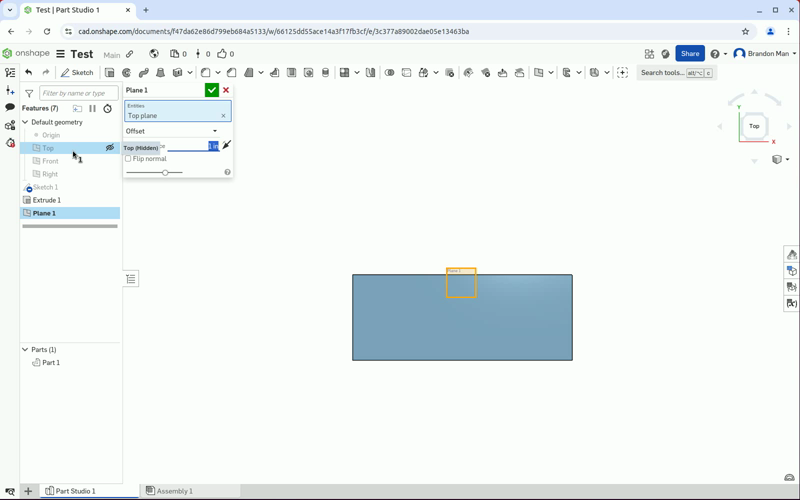
text(17.809)
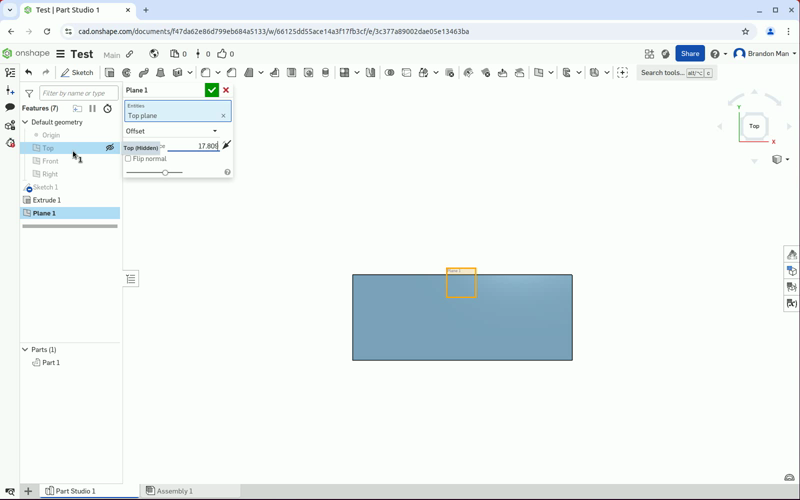
key(enter, 2)
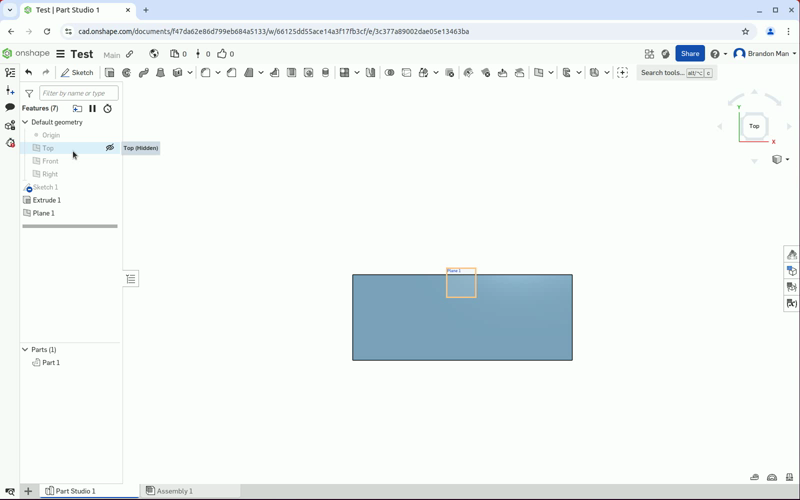
key(shift+s)
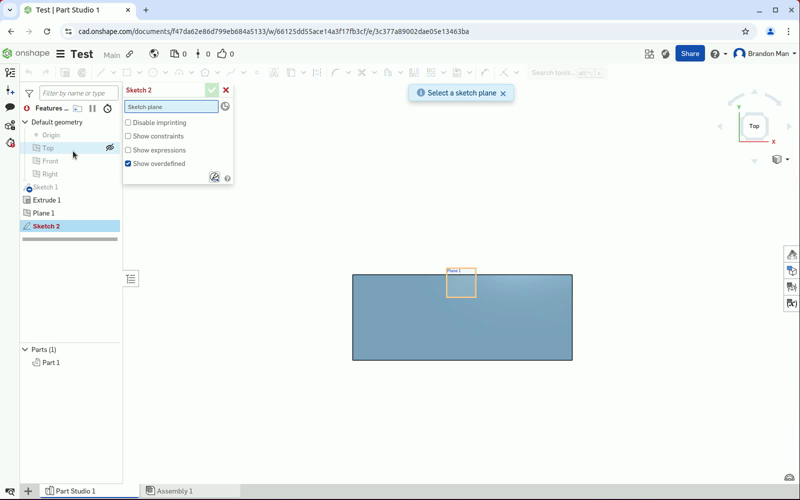
mouse_move(73, 215)
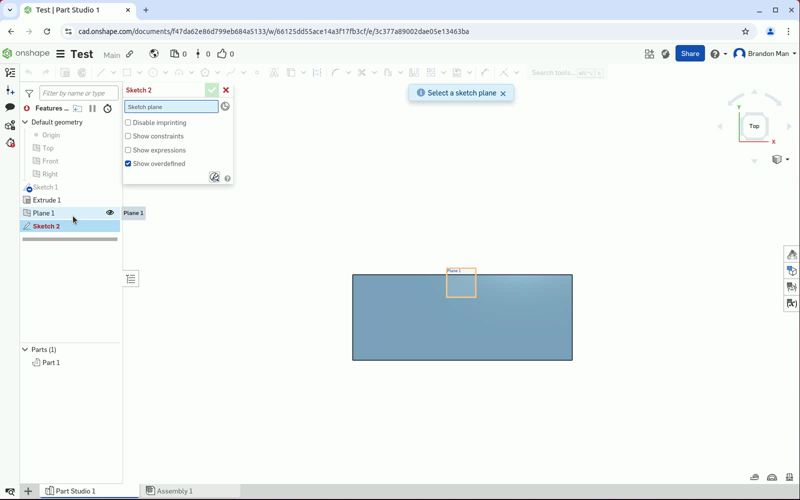
click(73, 215)
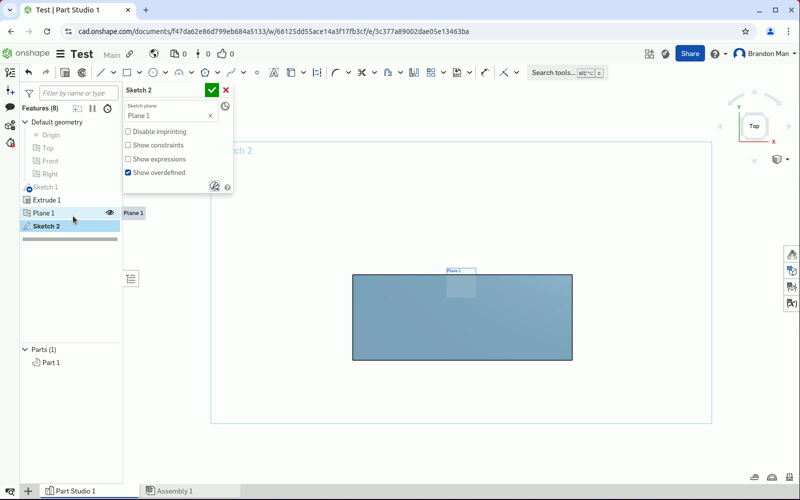
mouse_move(73, 352)
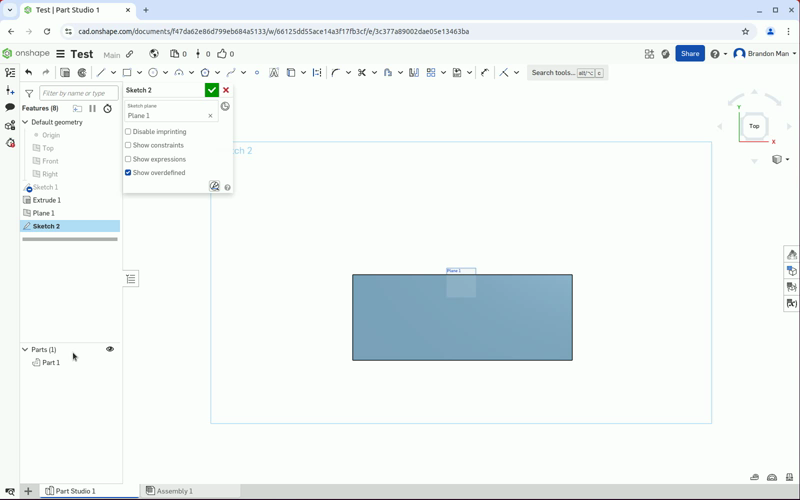
key(y)
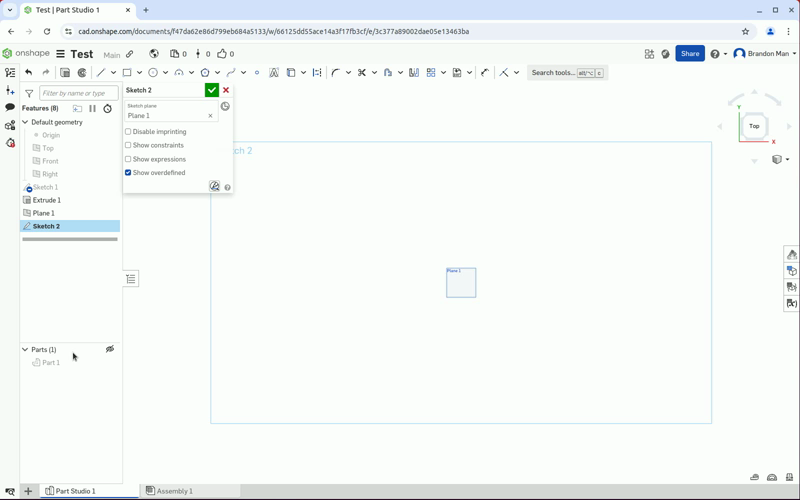
key(l)
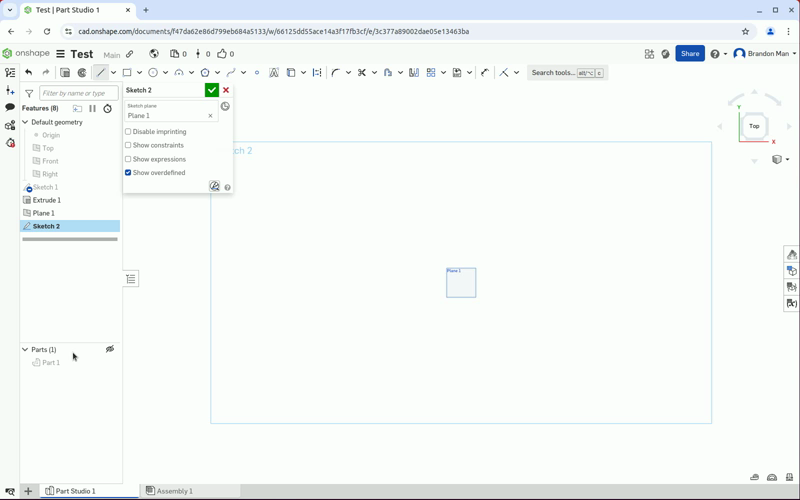
key_down(shift)
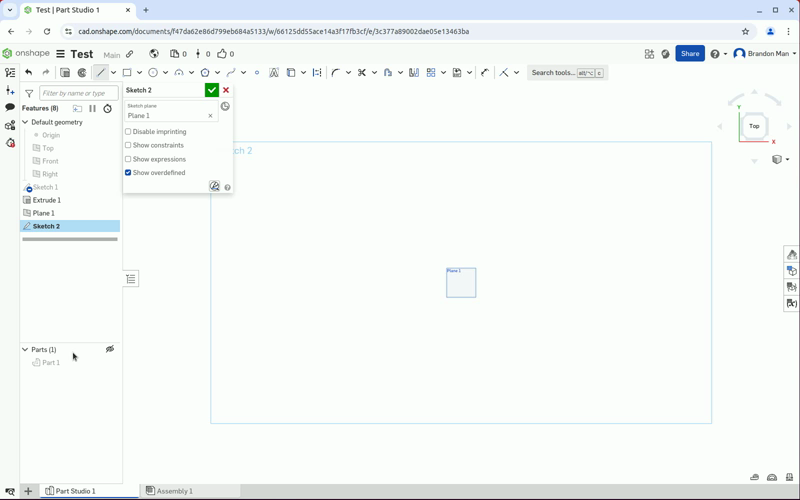
mouse_move(362, 351)
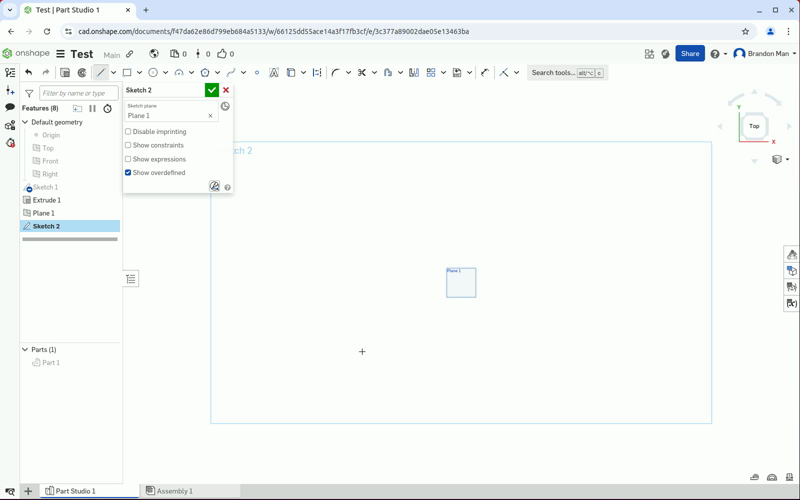
click(362, 351)
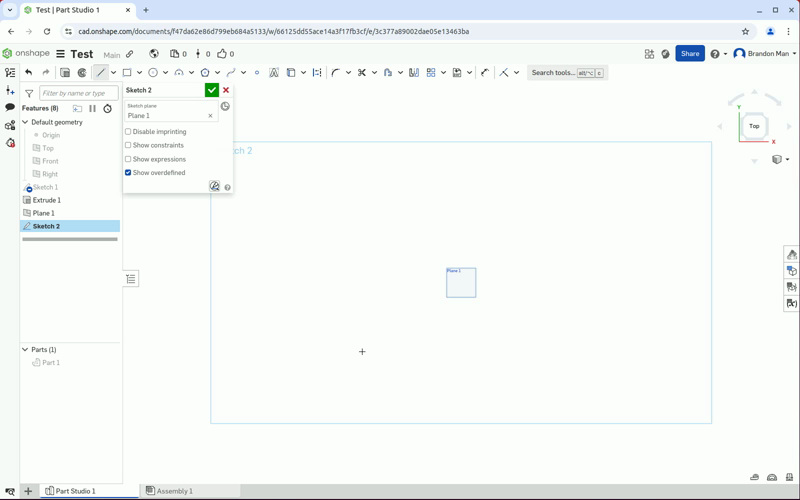
key_up(shift)
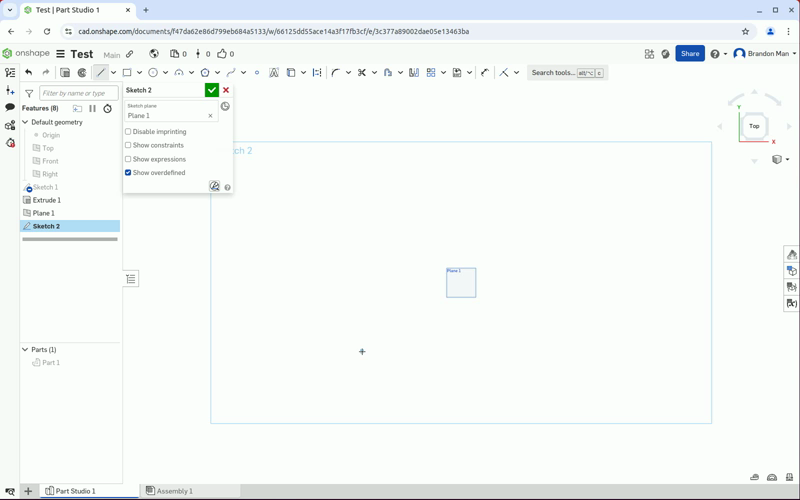
key_down(shift)
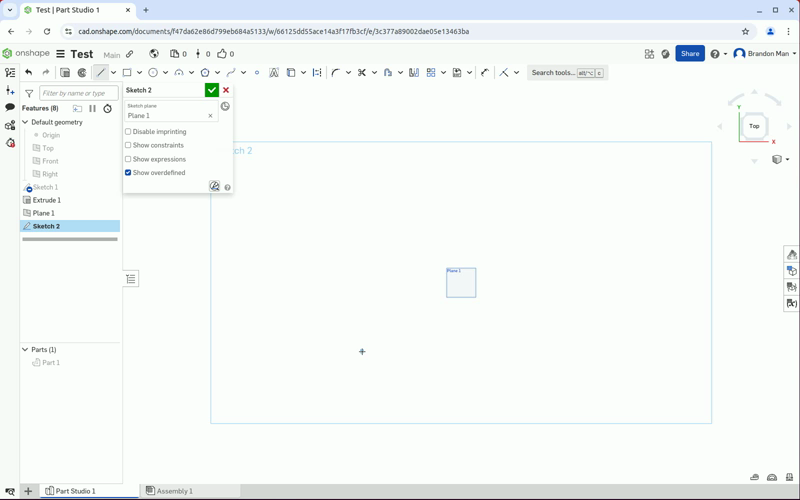
mouse_move(563, 351)
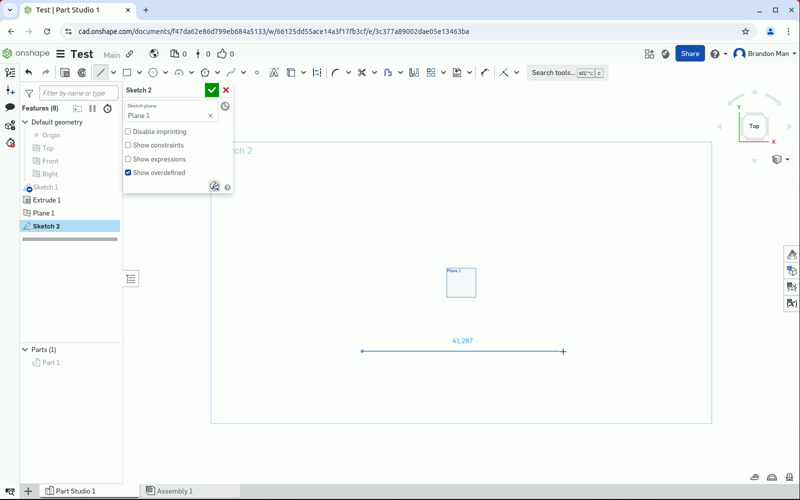
click(563, 351)
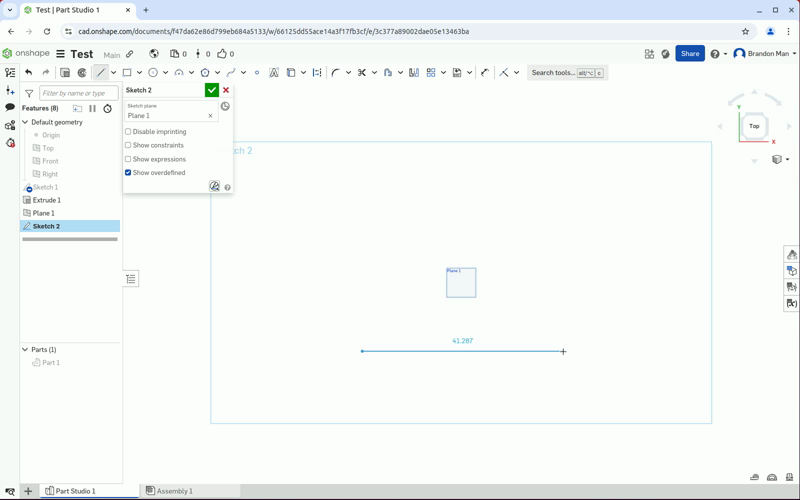
key_up(shift)
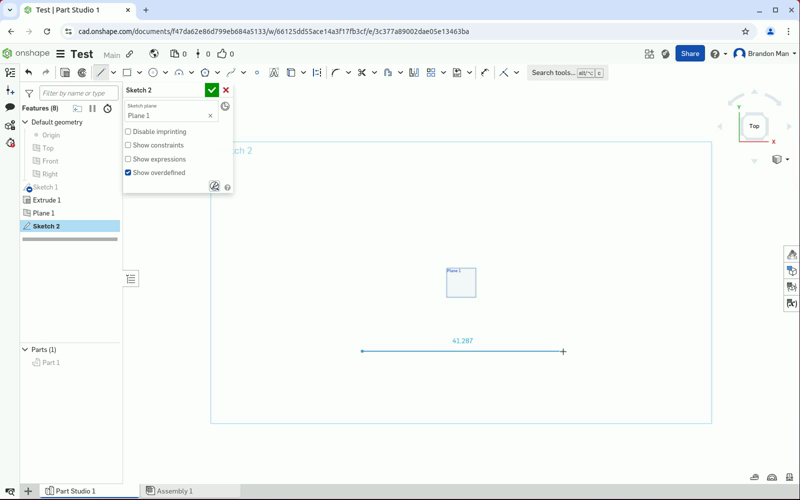
key_down(shift)
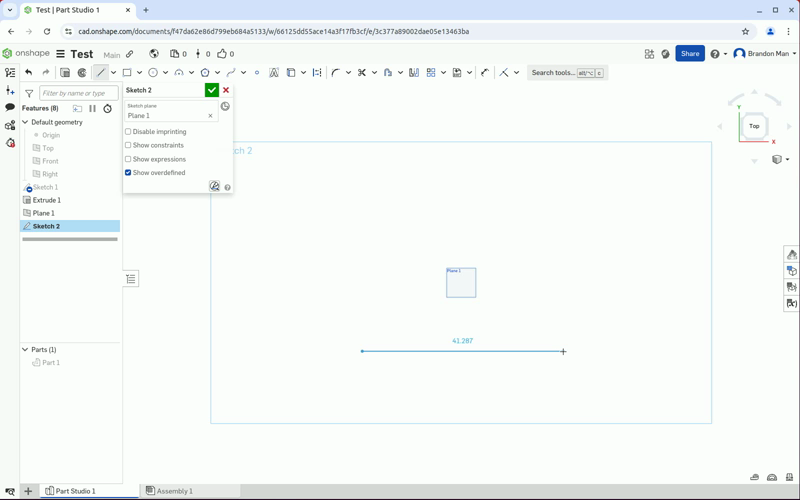
mouse_move(563, 283)
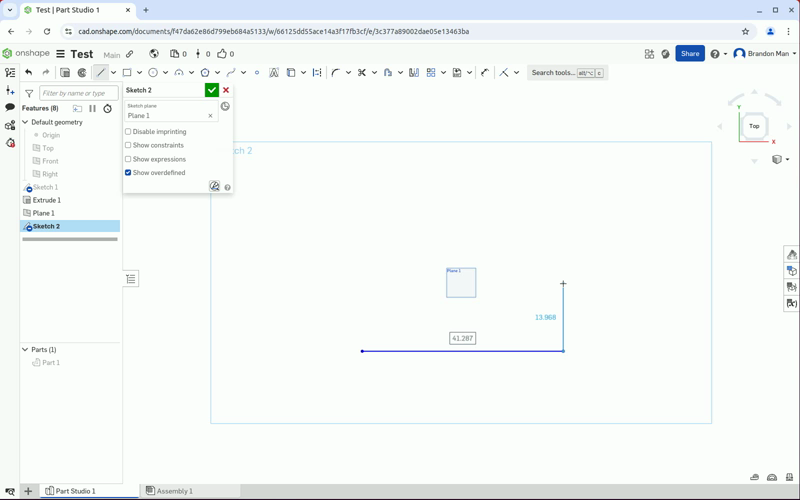
click(563, 283)
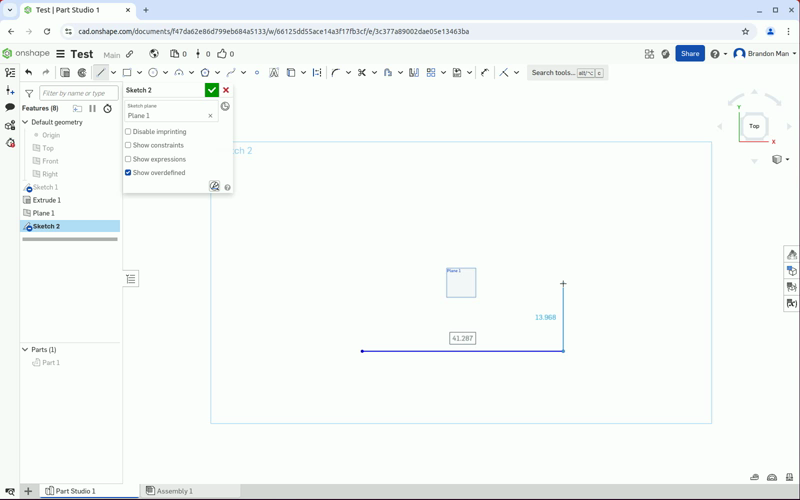
key_up(shift)
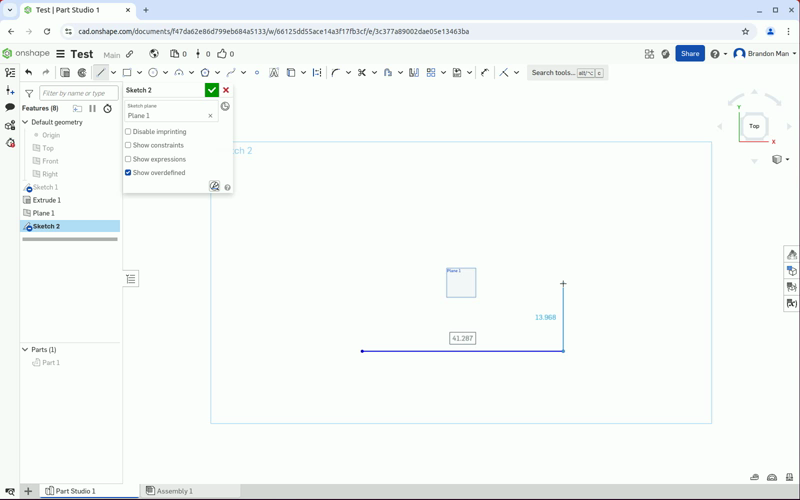
key_down(shift)
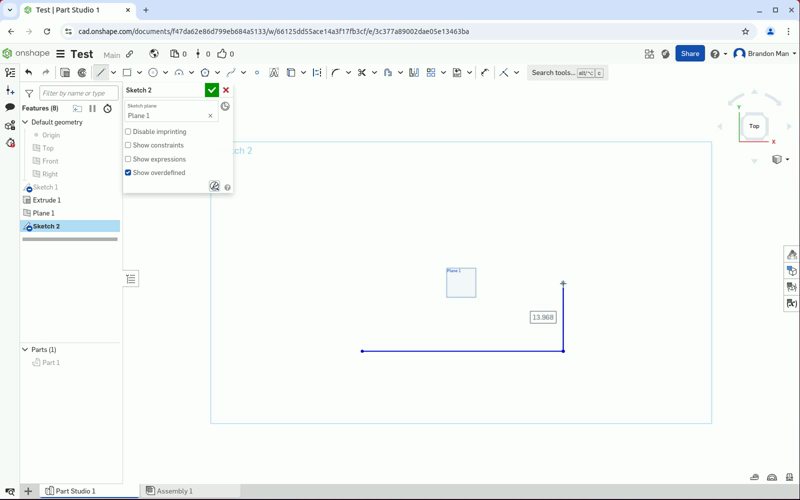
mouse_move(362, 283)
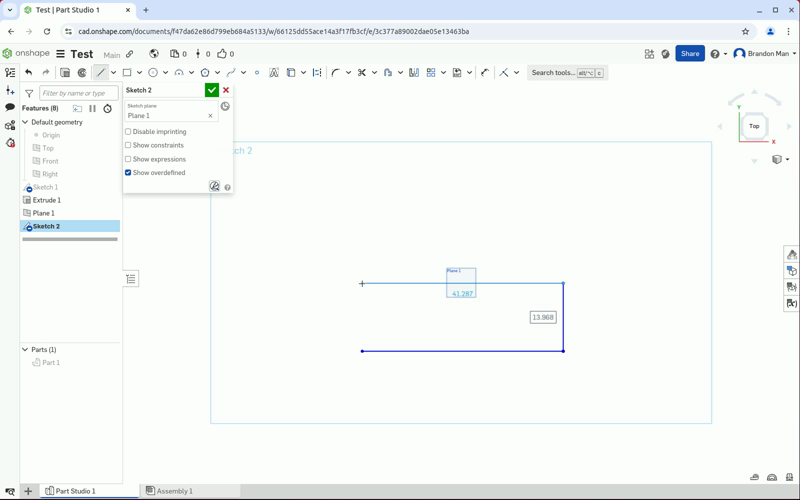
click(362, 283)
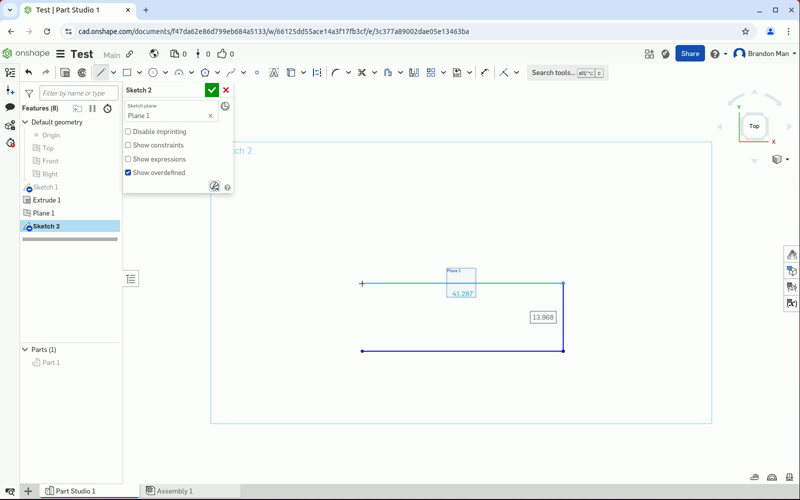
key_up(shift)
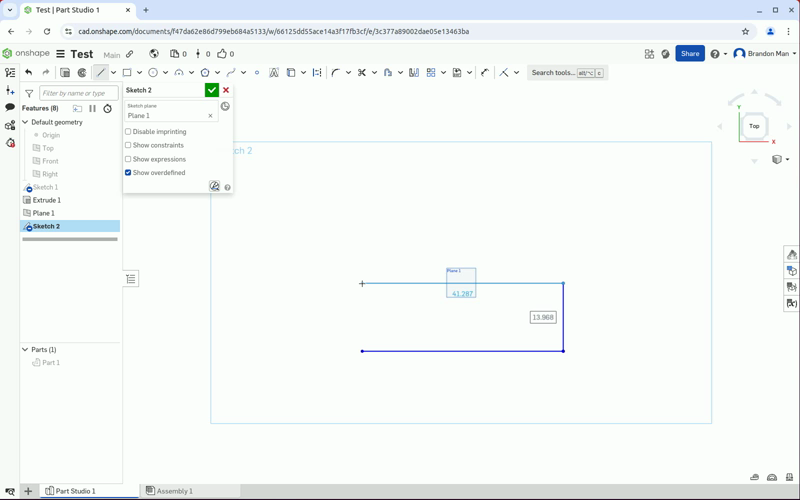
key_down(shift)
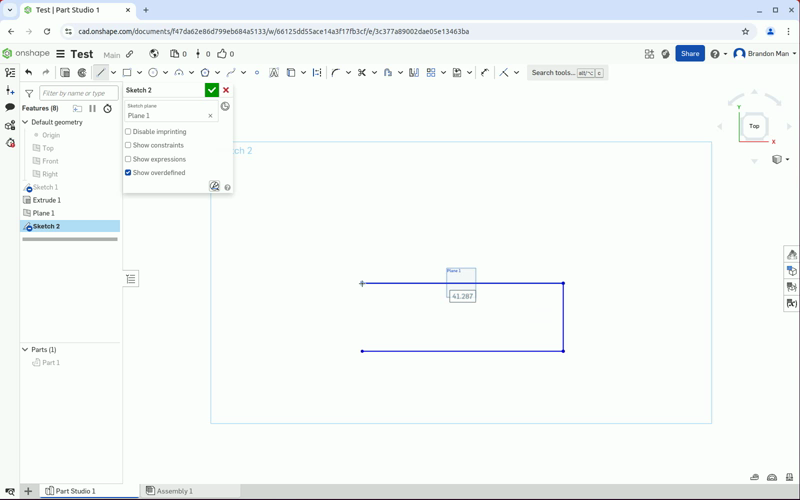
mouse_move(362, 351)
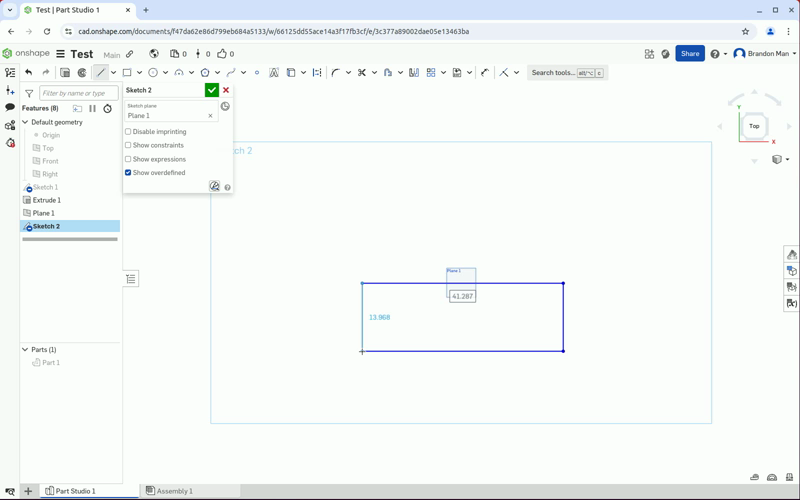
key_up(shift)
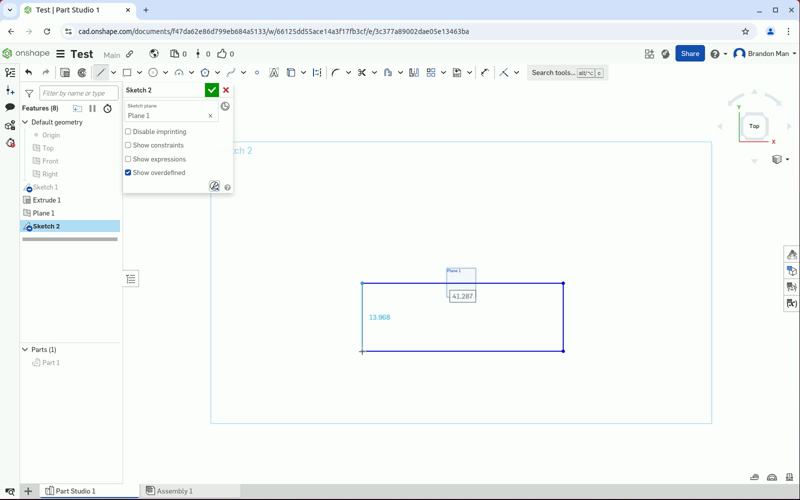
click(362, 351)
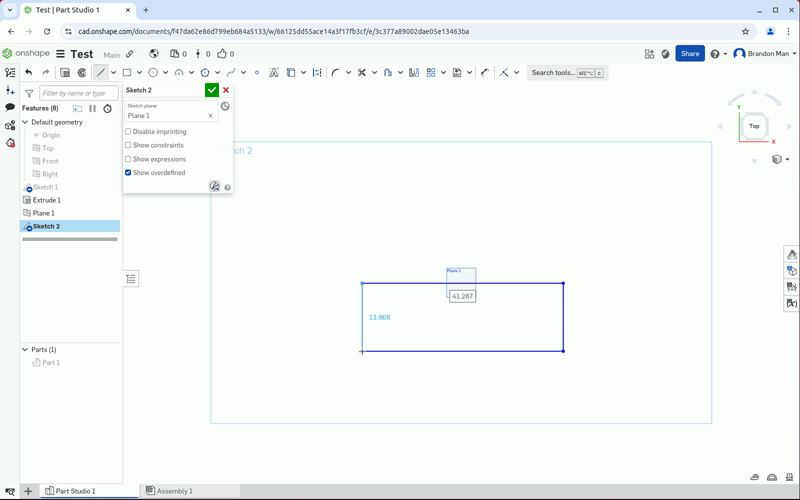
key(esc)
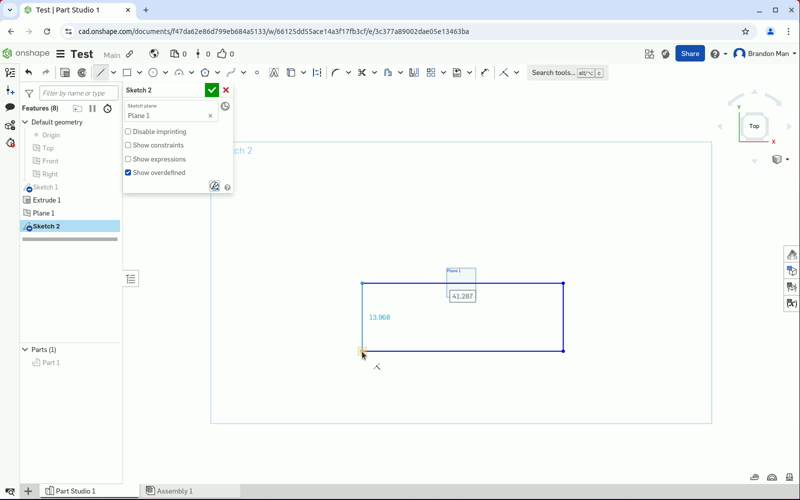
mouse_move(432, 322)
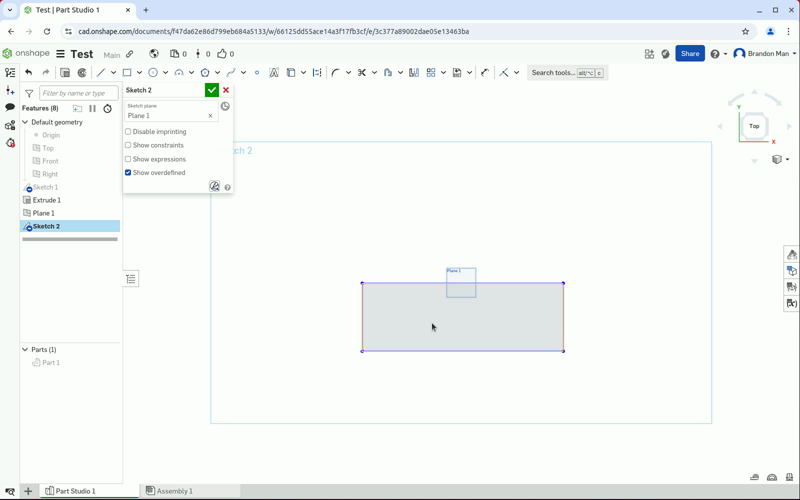
click(432, 322)
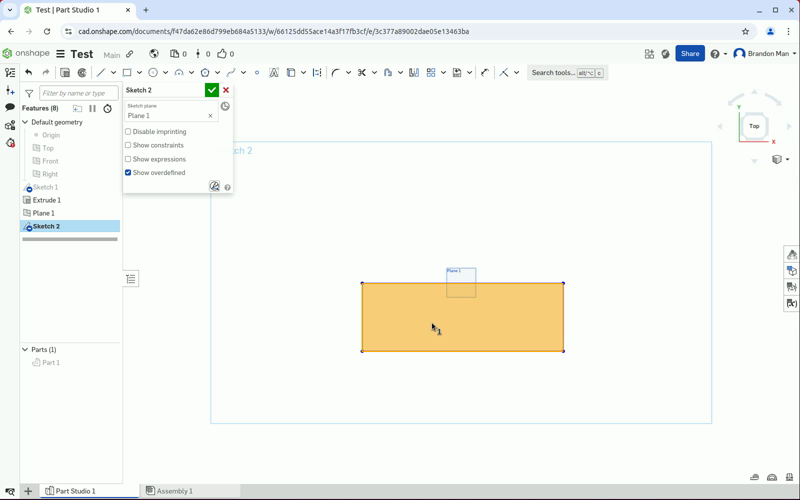
mouse_move(73, 352)
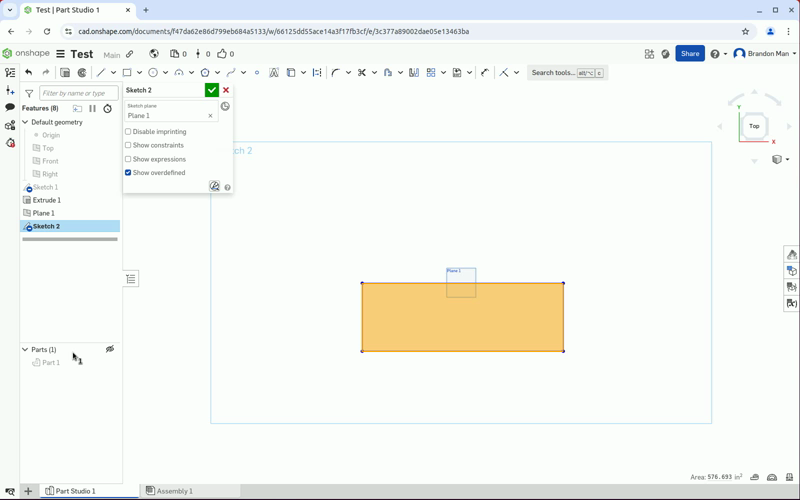
key(shift+y)
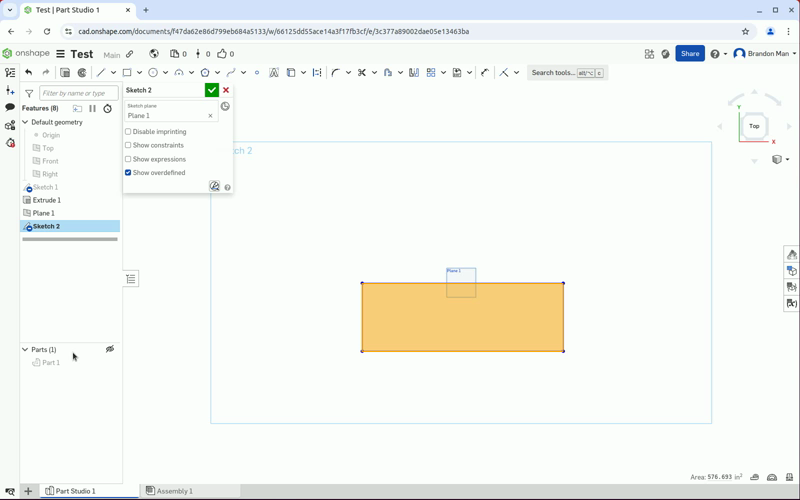
key(shift+e)
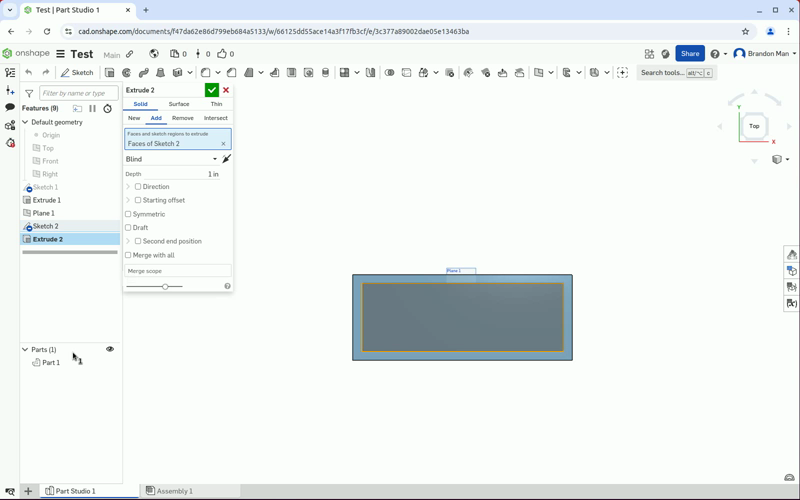
mouse_move(143, 106)
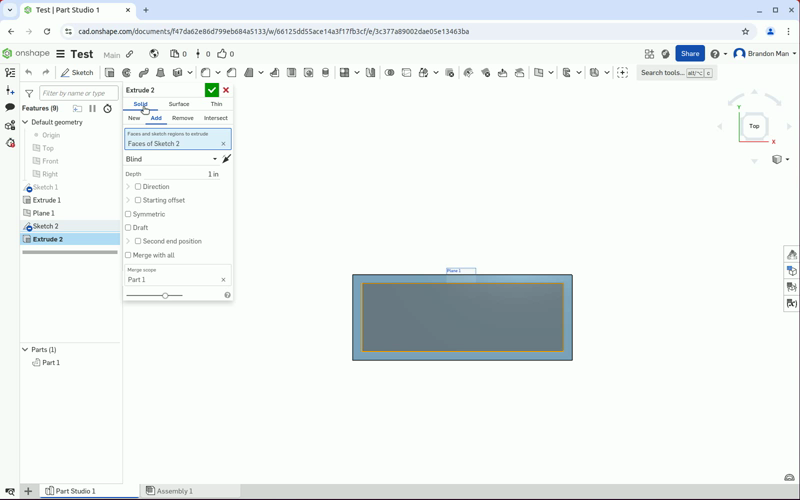
click(143, 106)
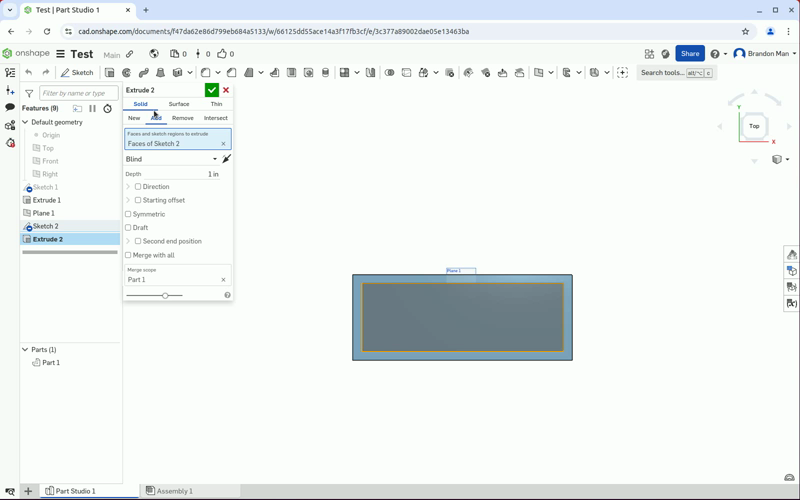
mouse_move(186, 120)
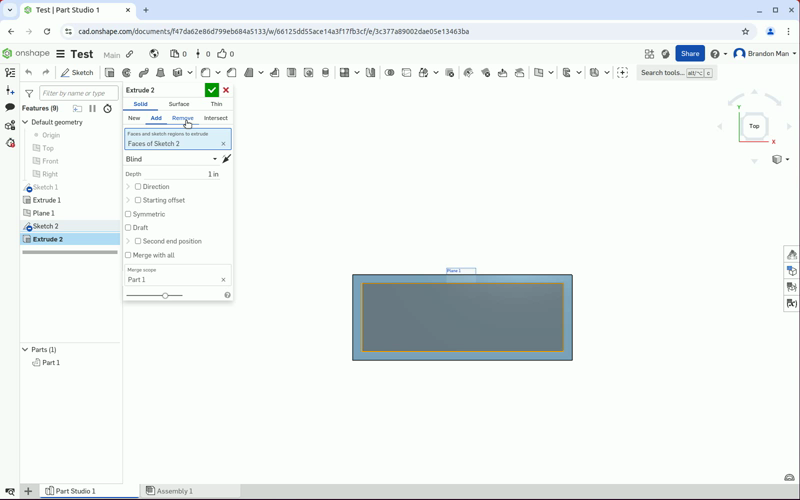
click(186, 120)
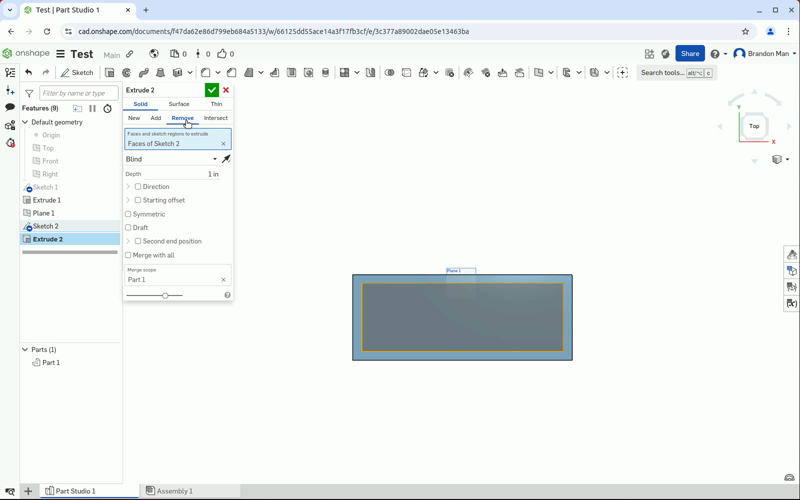
key(tab, 4)
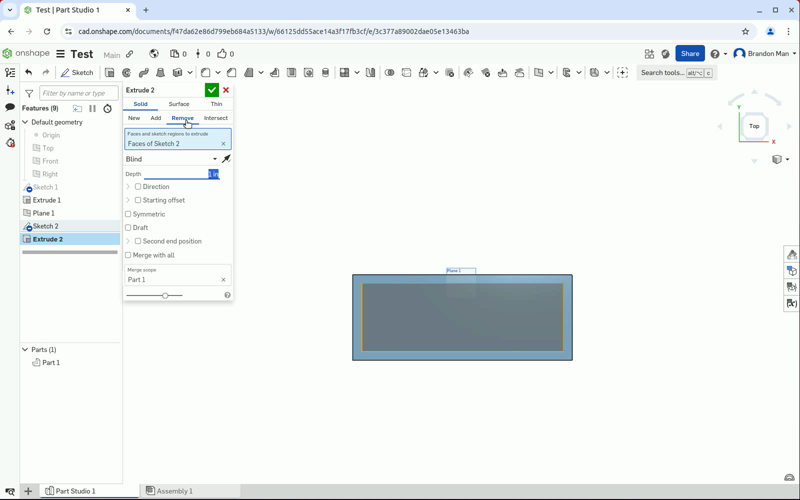
text(15.887)
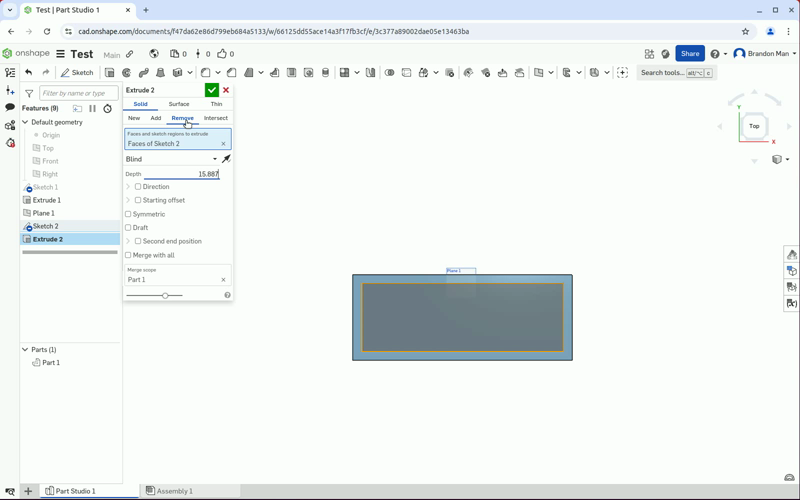
key(tab, 6)
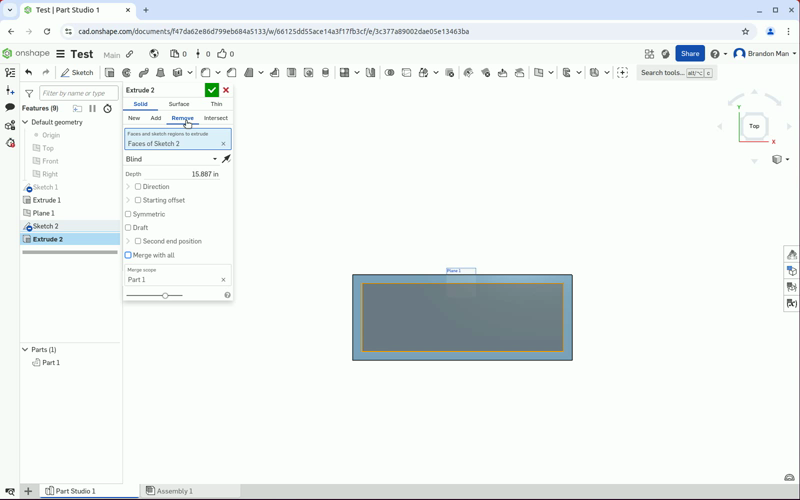
key(space)
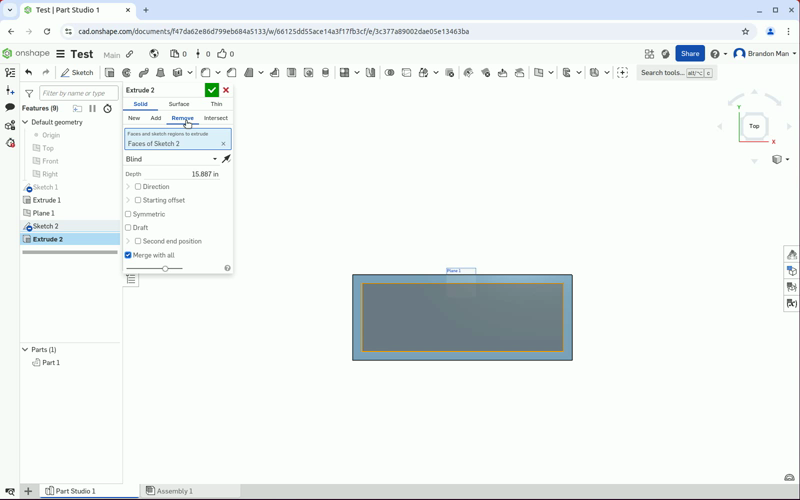
key(enter)
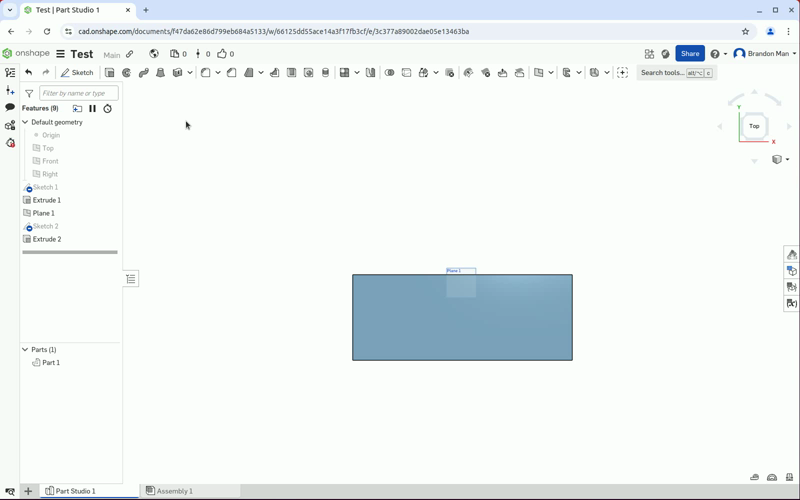
key(shift+h)
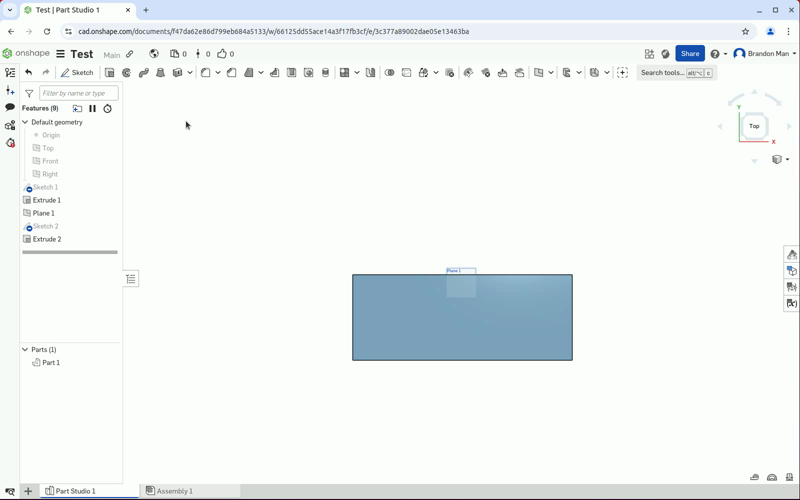
key(shift+h)
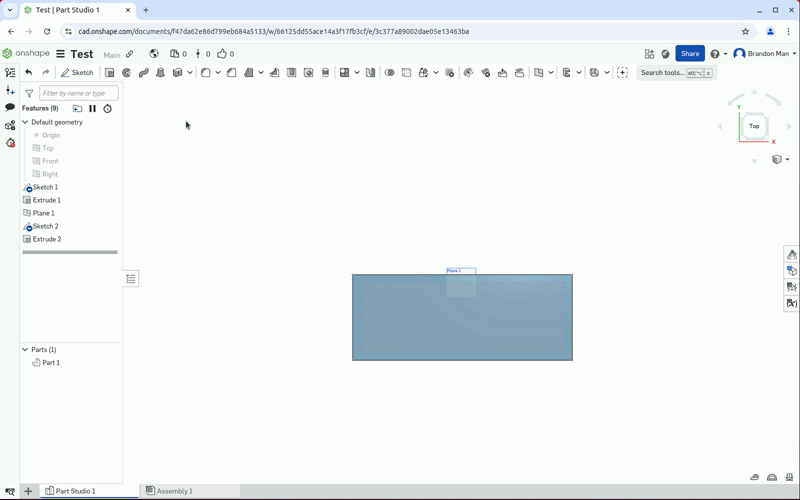
key(shift+7)
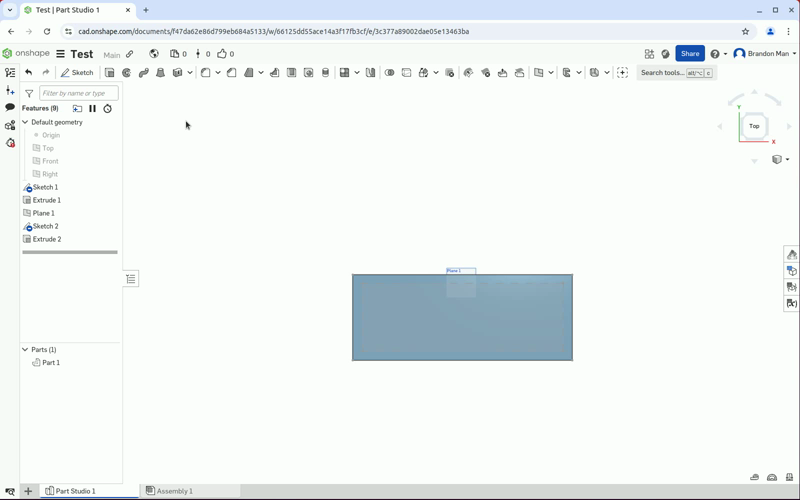
key(up, 3)
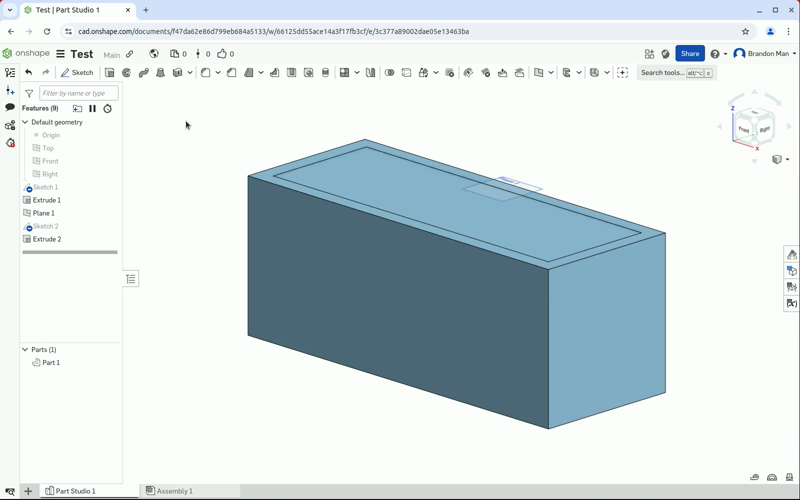
key(left, 3)
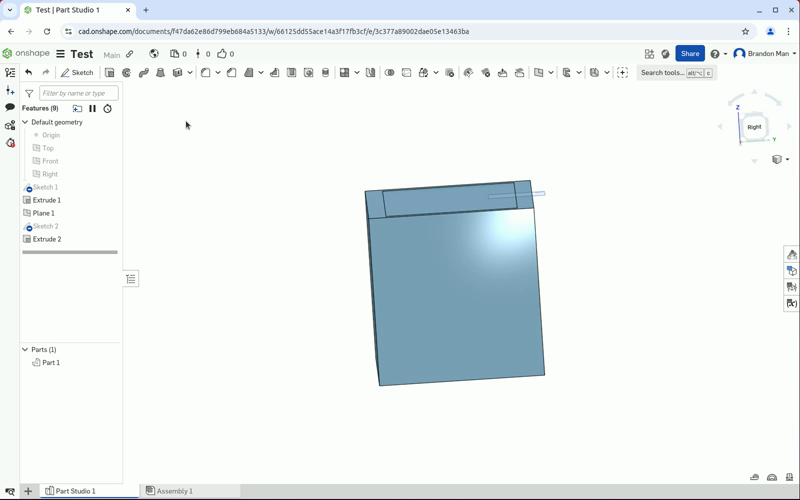
key(right, 3)
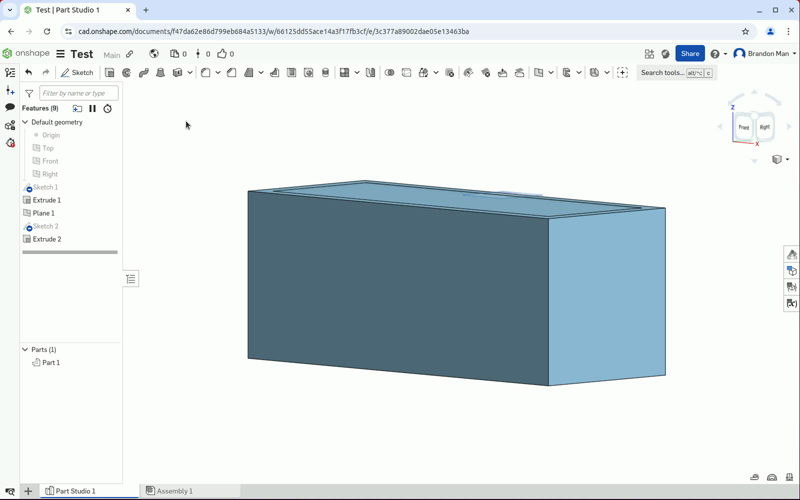
key(down, 3)
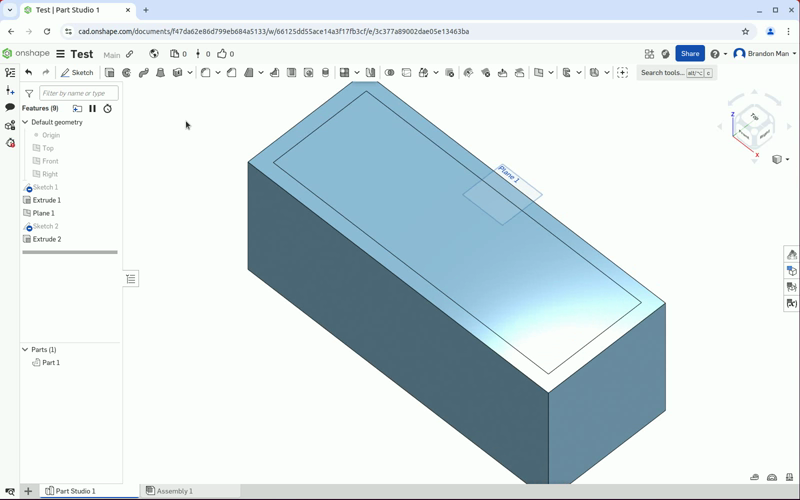
mouse_move(73, 189)
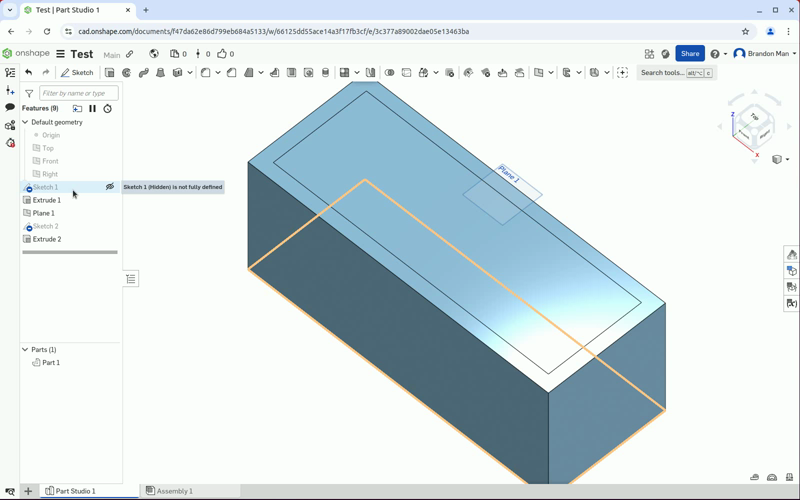
click(73, 189)